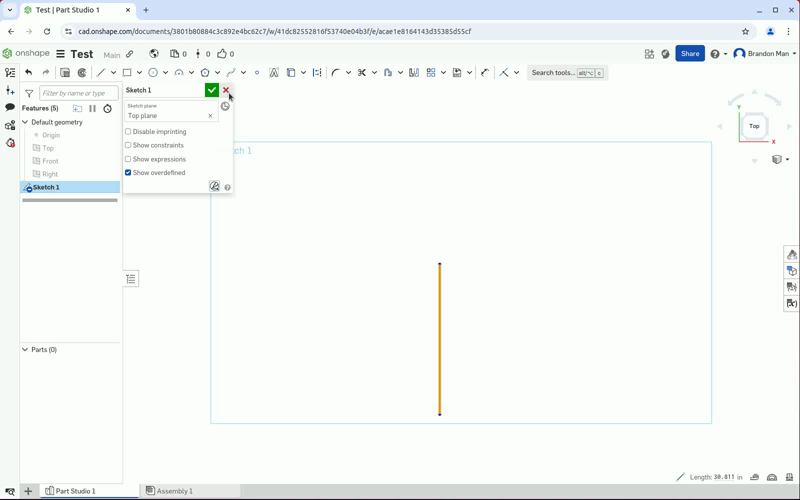
key(shift+h)
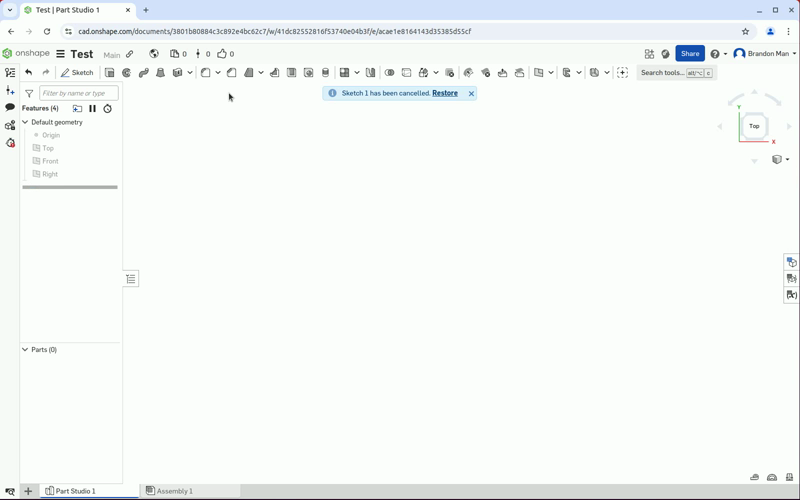
mouse_move(73, 352)
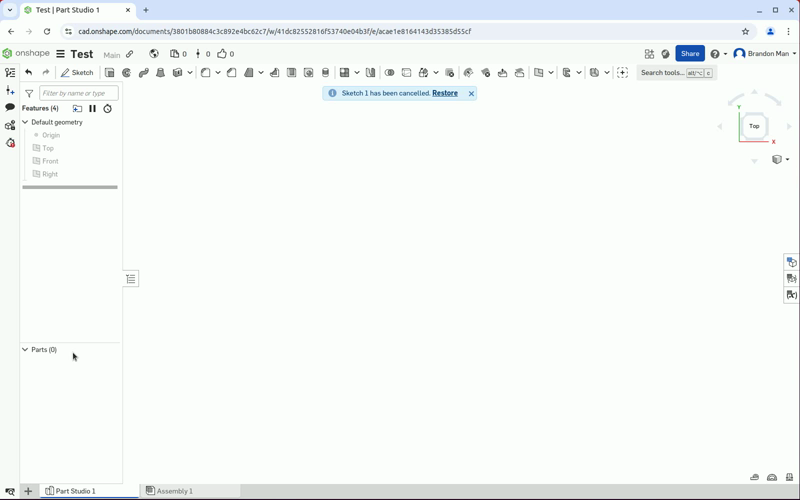
key(y)
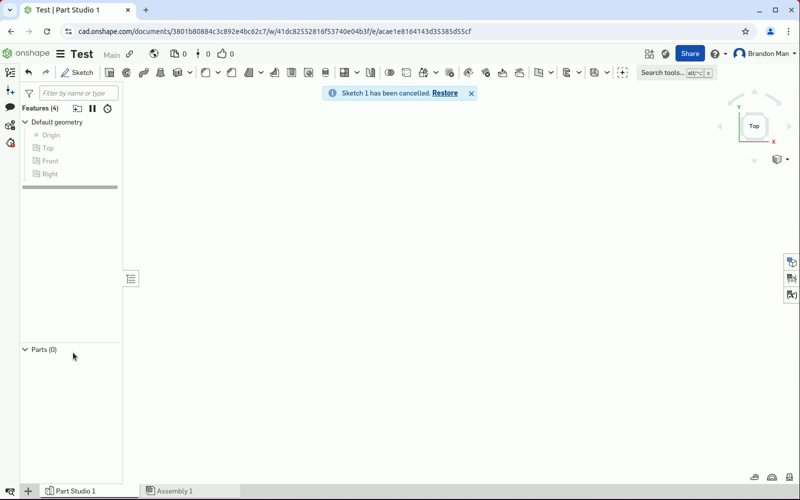
key(shift+p)
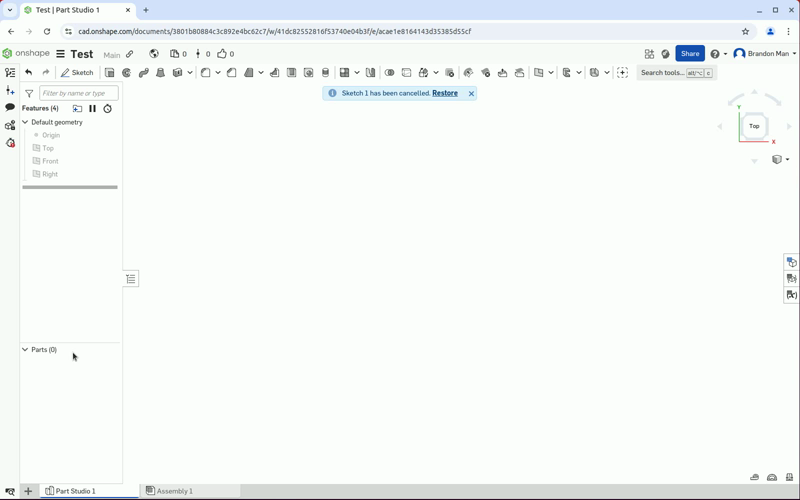
key(space)
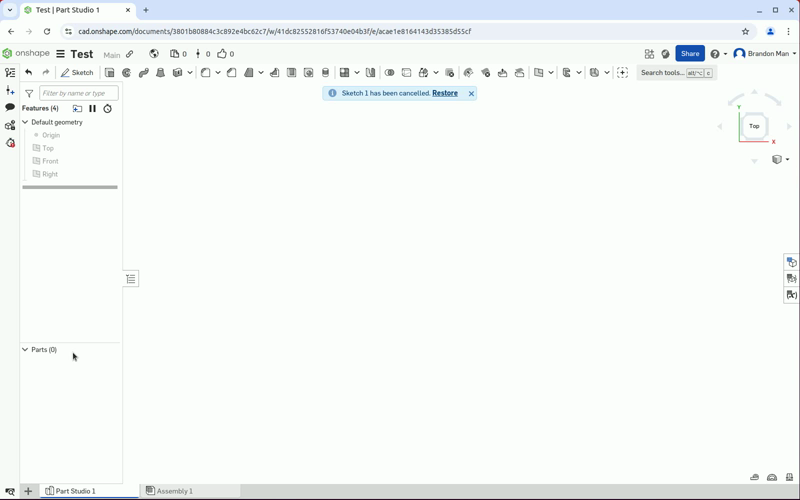
key_down(shift)
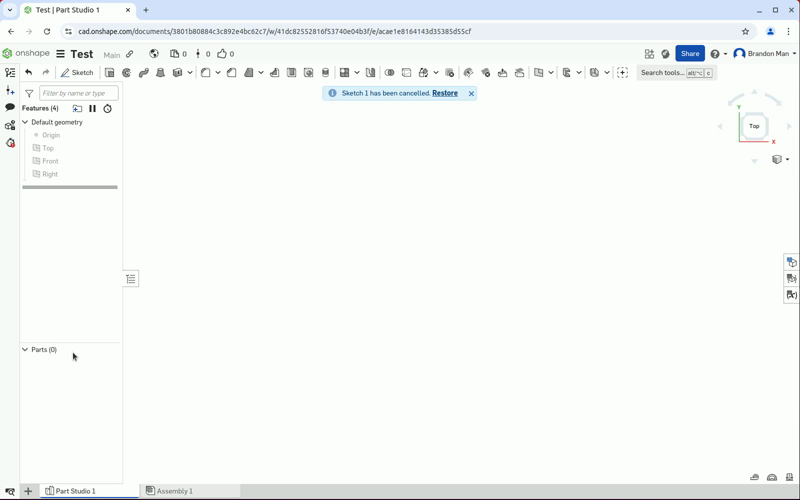
key(up)
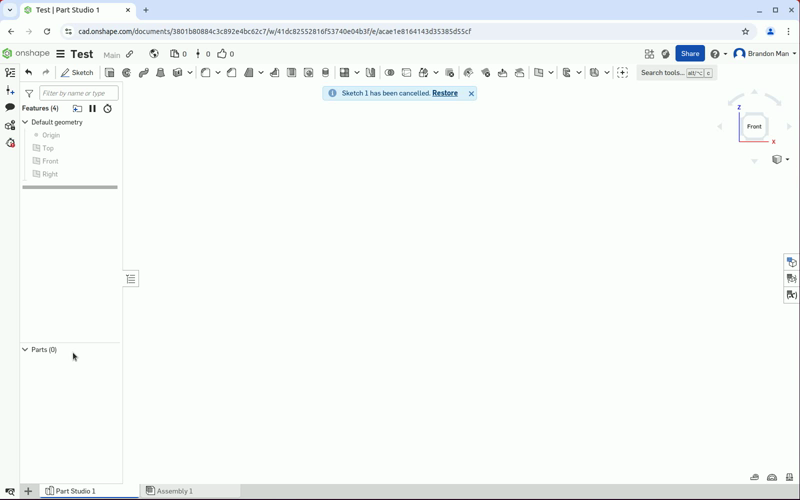
key_up(shift)
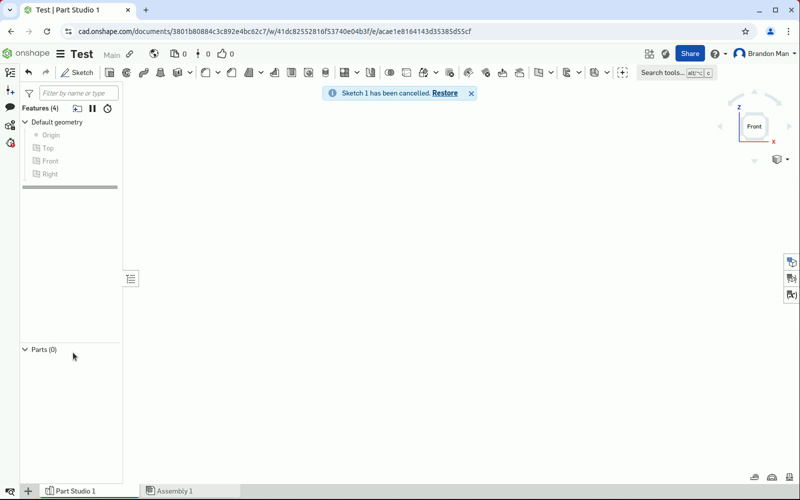
mouse_move(73, 352)
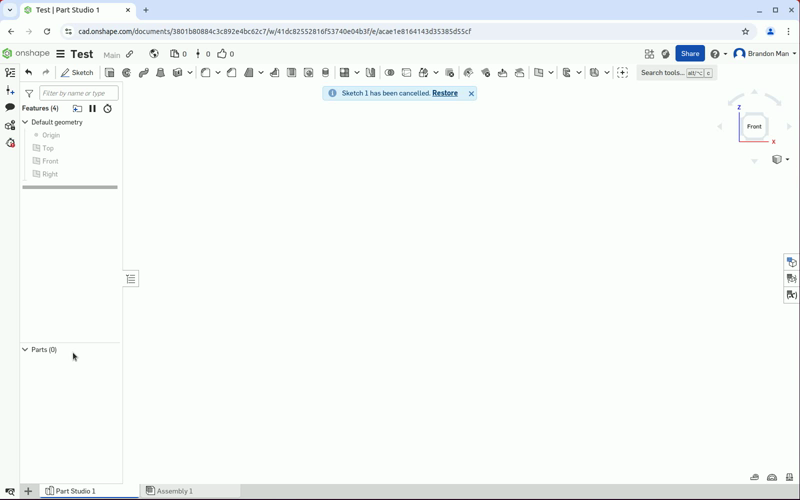
key(shift+y)
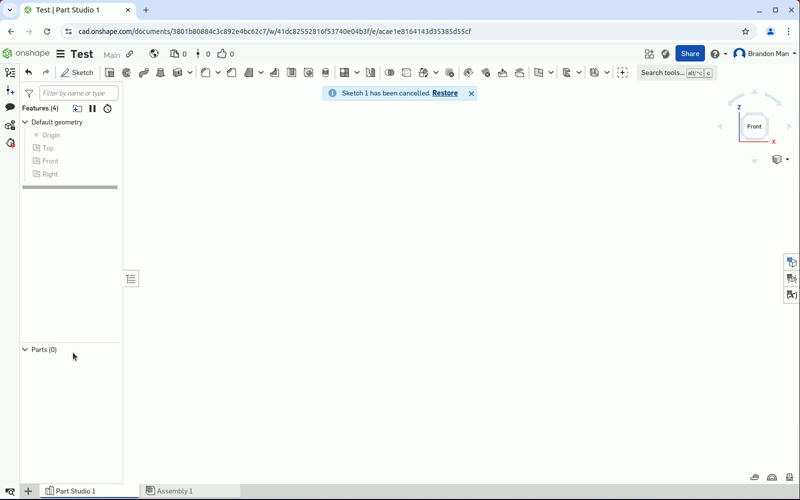
key(shift+s)
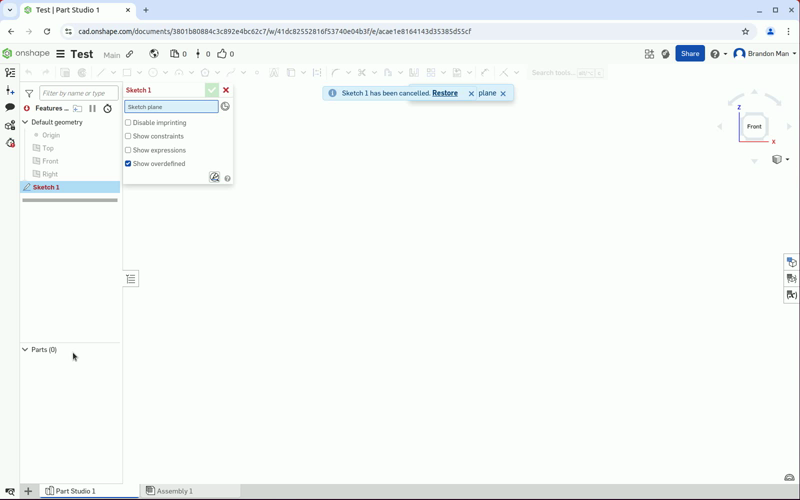
mouse_move(73, 163)
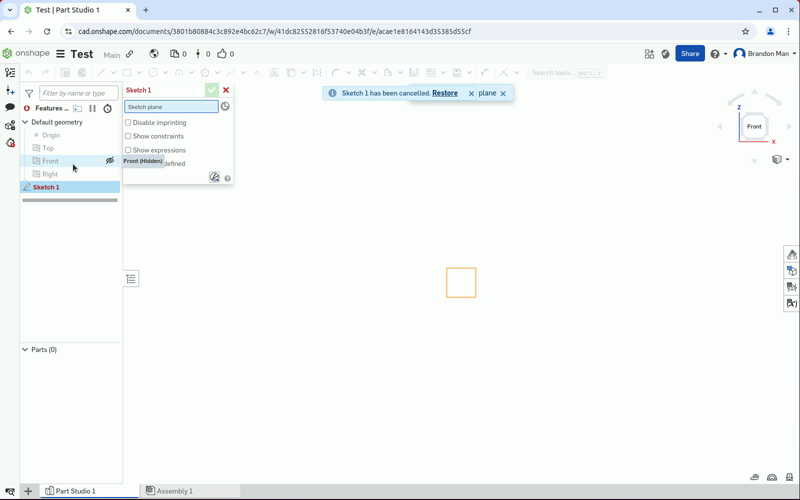
click(73, 163)
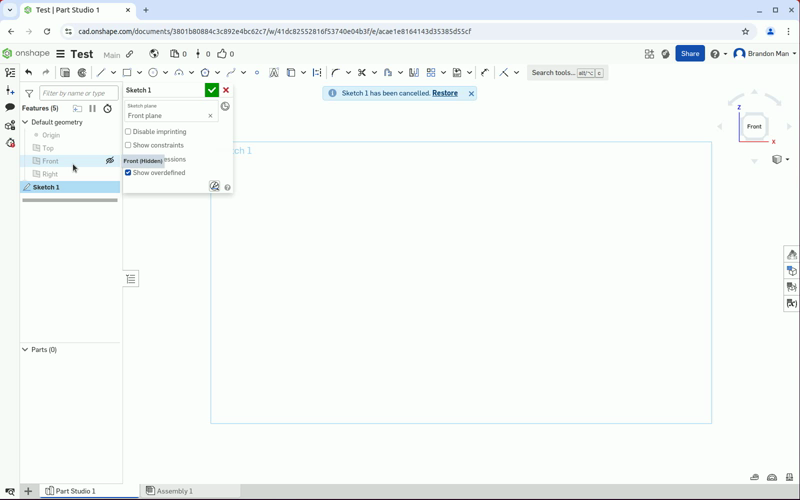
mouse_move(73, 352)
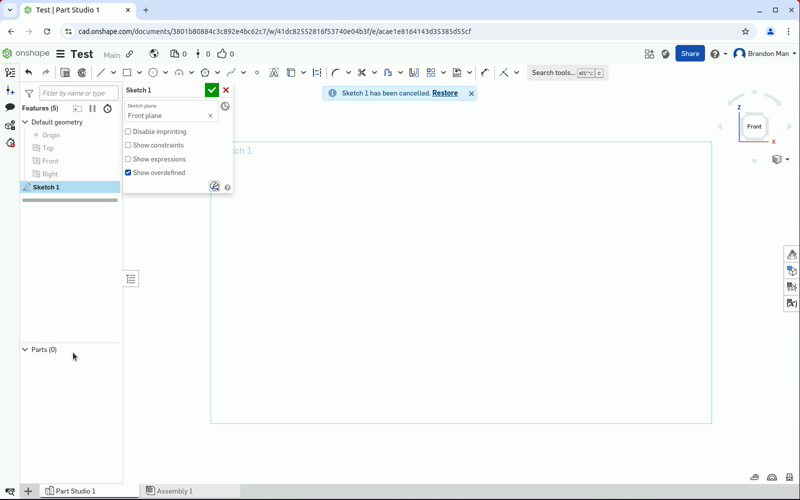
key(y)
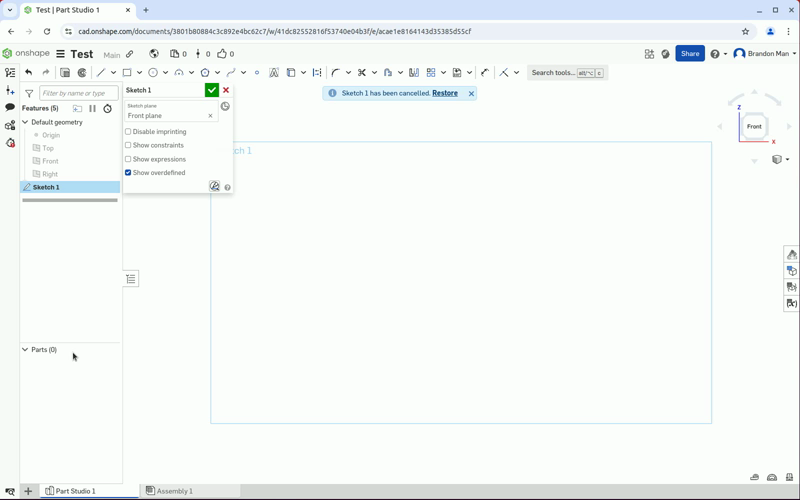
key(l)
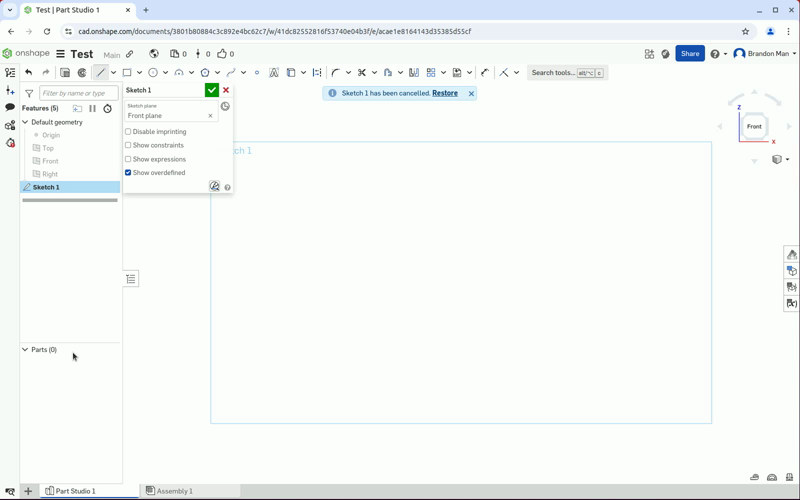
key_down(shift)
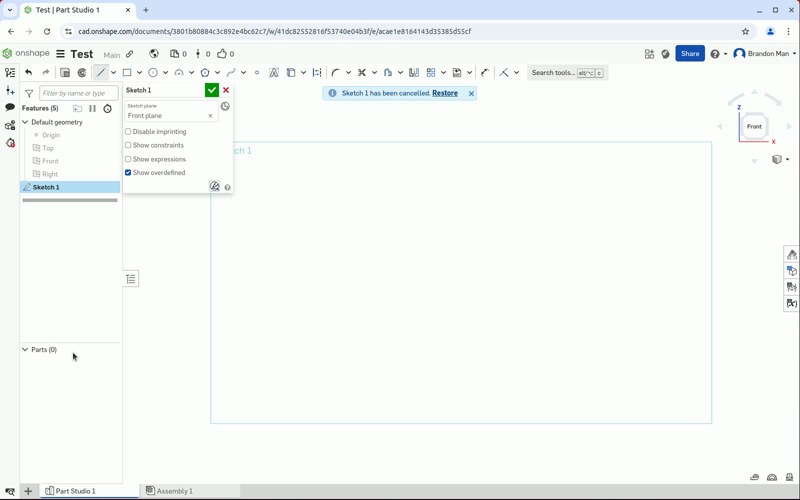
mouse_move(348, 311)
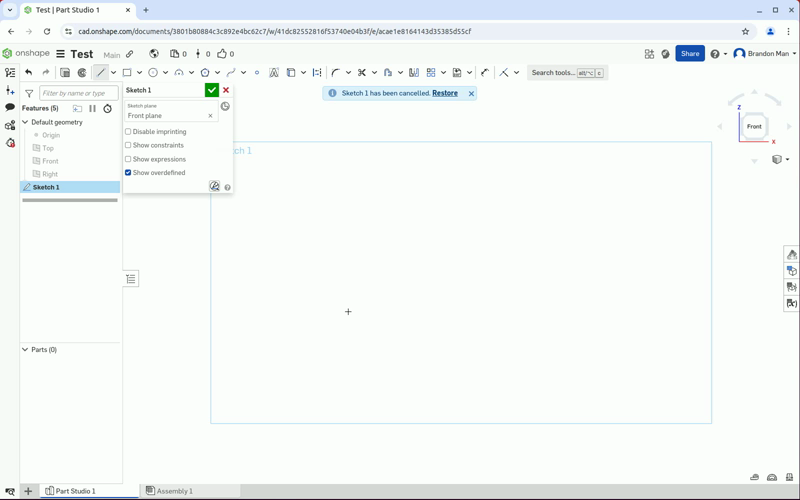
click(348, 311)
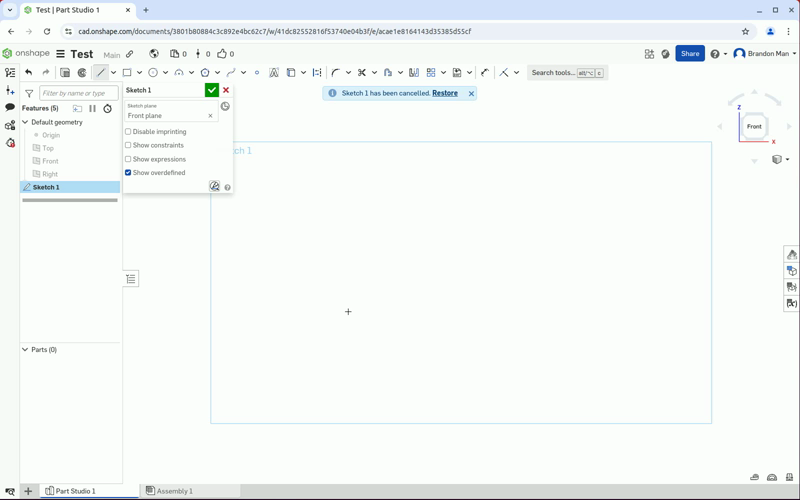
key_up(shift)
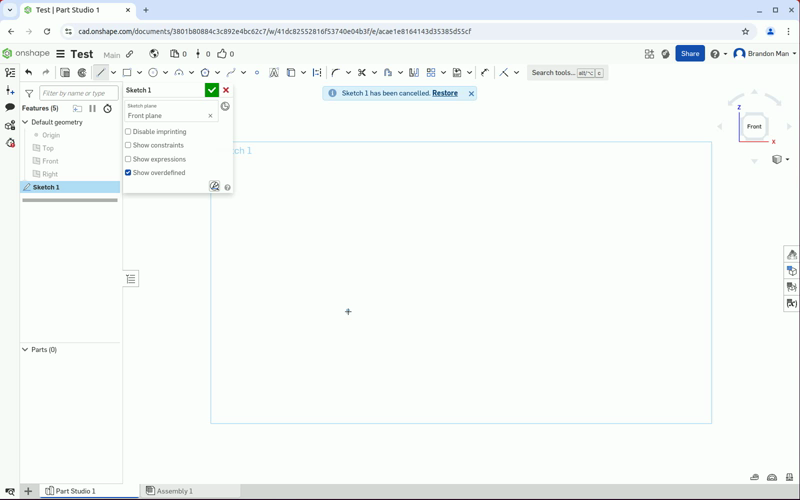
key_down(shift)
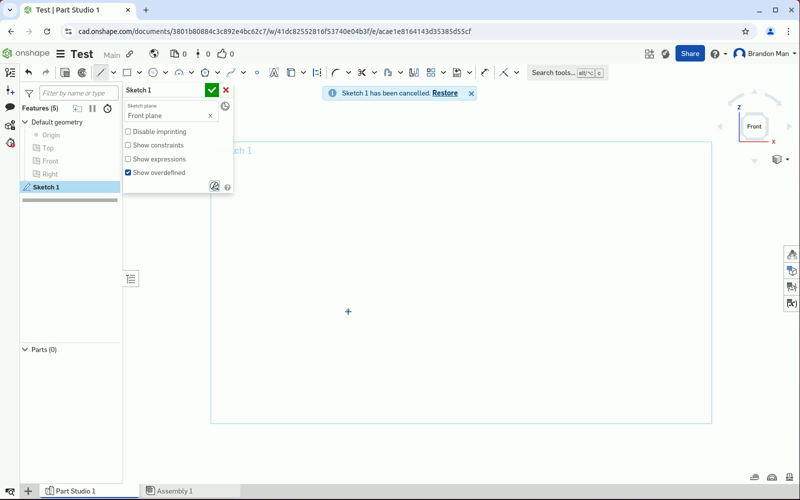
mouse_move(409, 311)
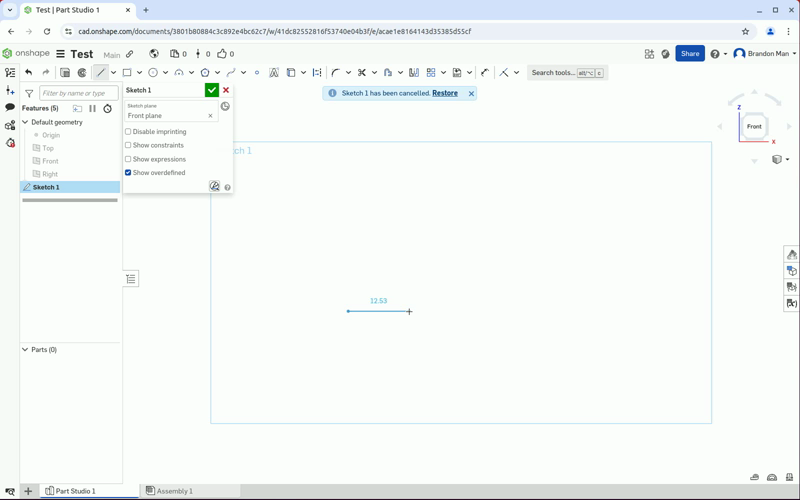
click(409, 311)
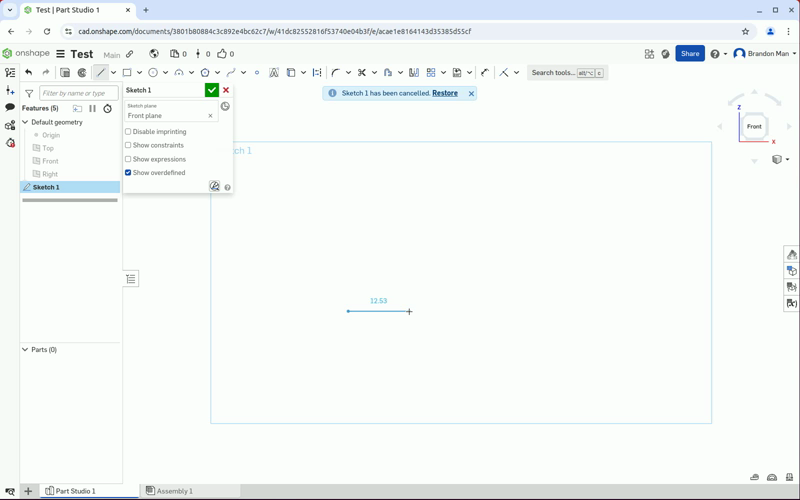
key_up(shift)
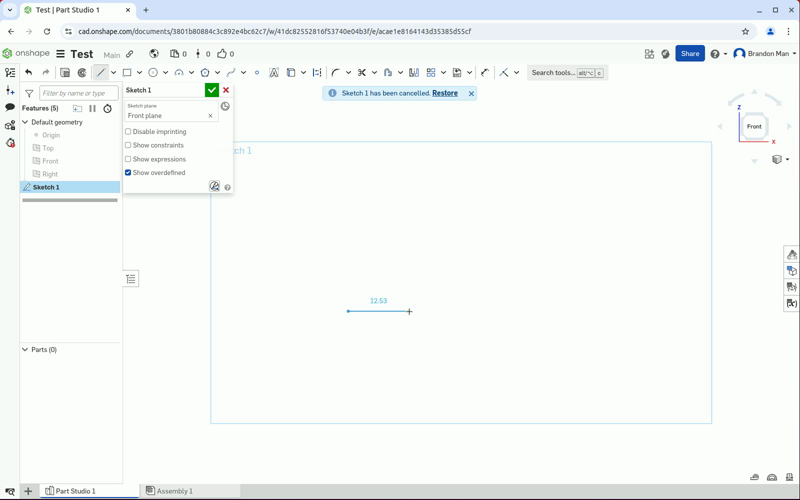
key_down(shift)
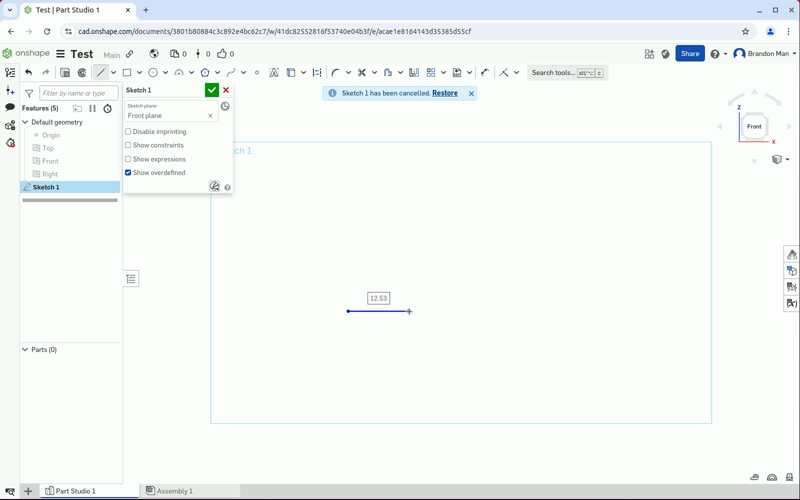
mouse_move(381, 242)
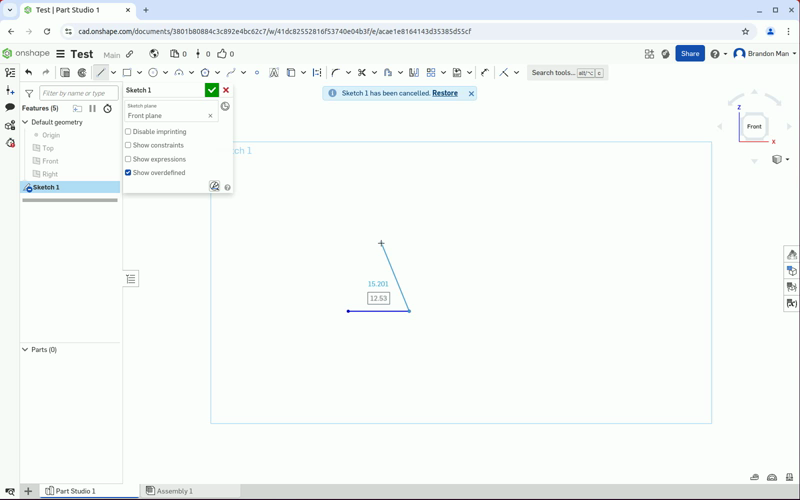
click(381, 242)
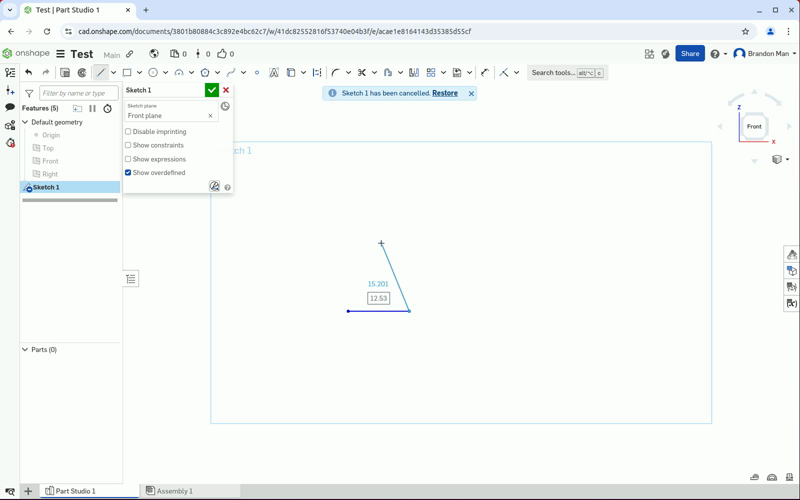
key_up(shift)
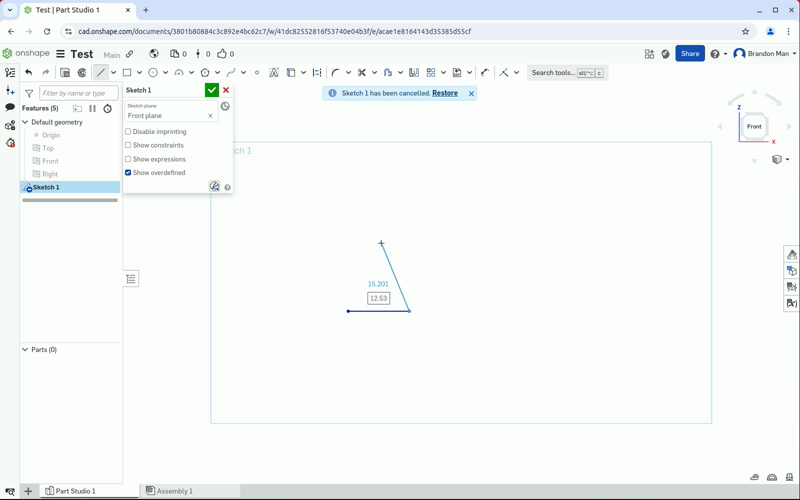
key_down(shift)
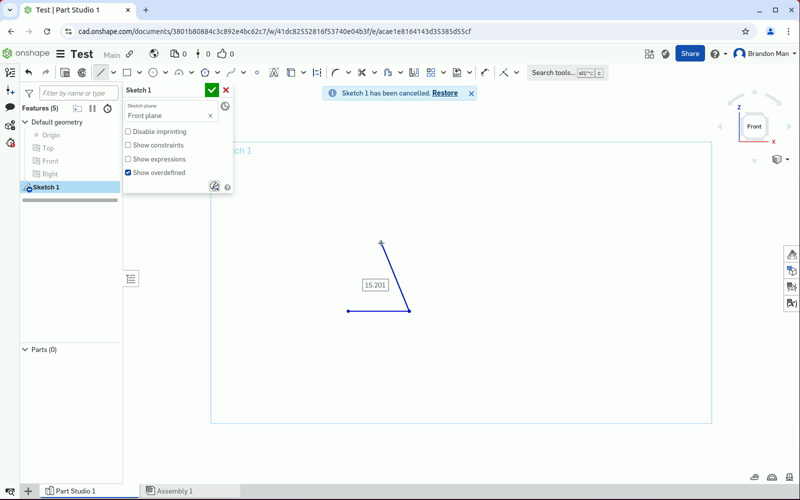
mouse_move(348, 311)
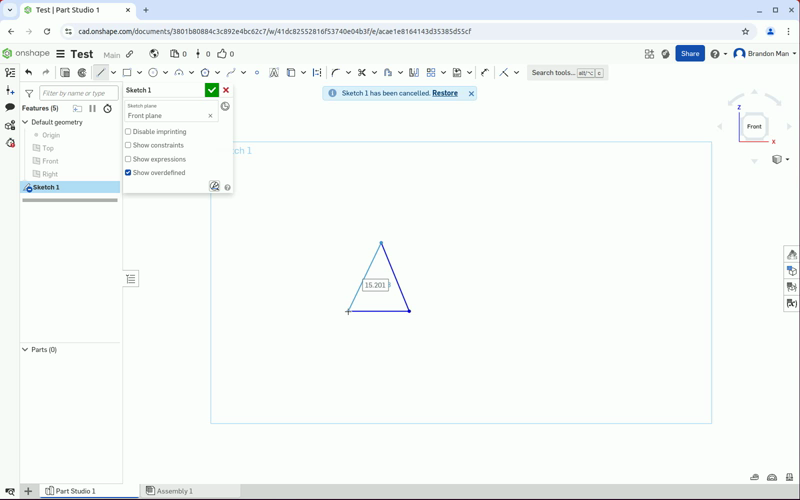
key_up(shift)
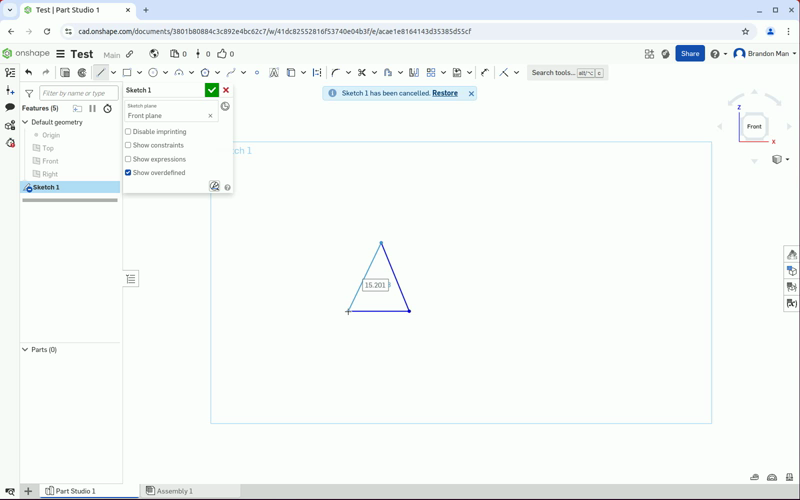
click(348, 311)
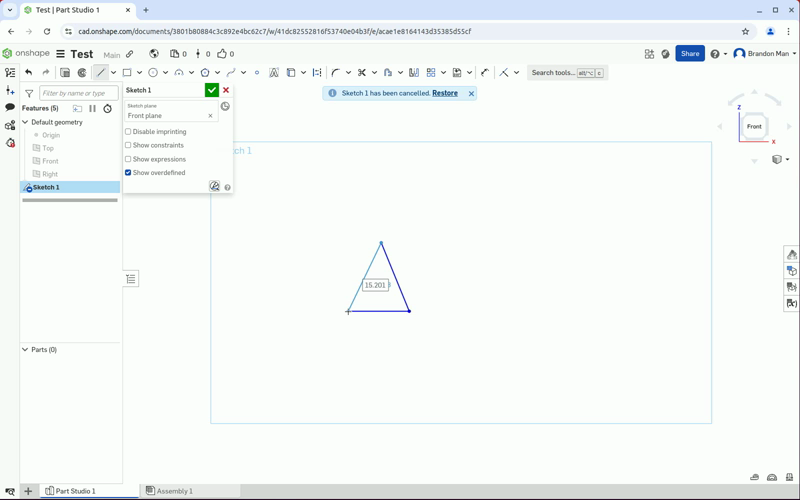
key(esc)
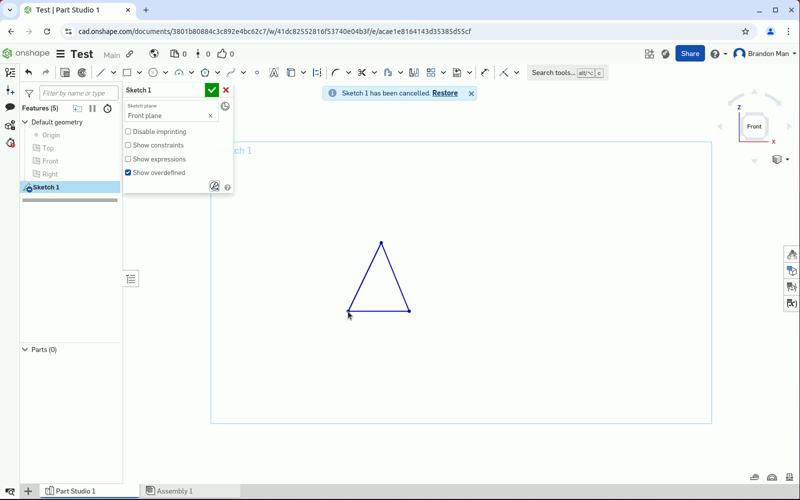
mouse_move(383, 266)
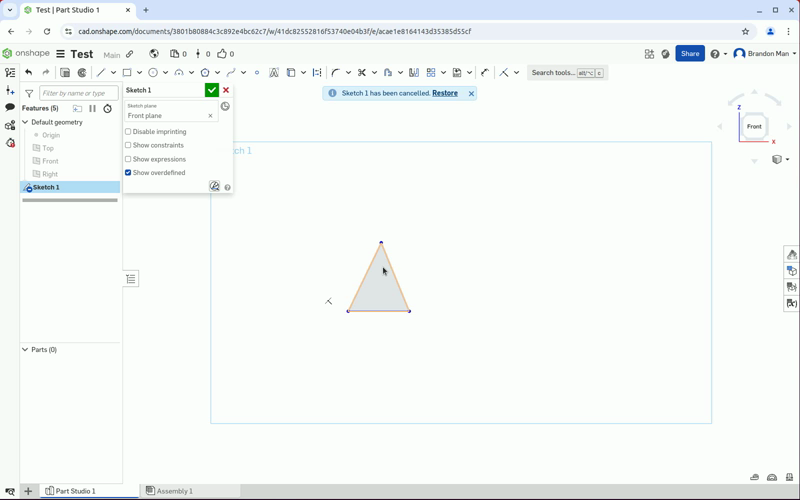
click(383, 266)
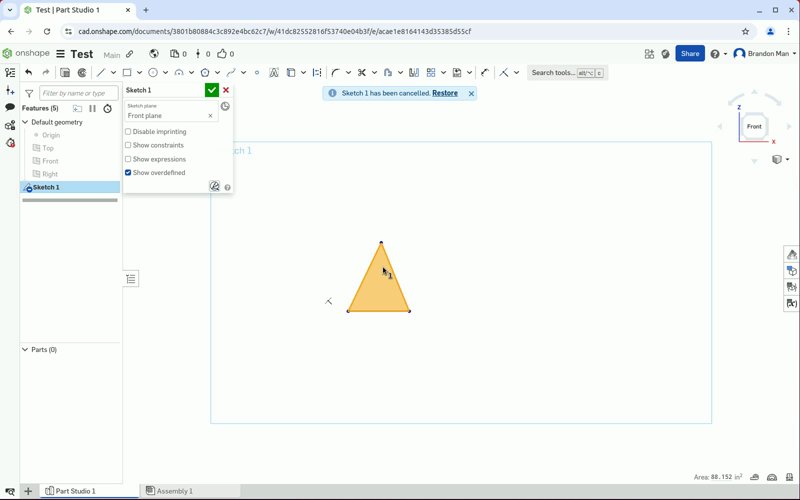
mouse_move(73, 352)
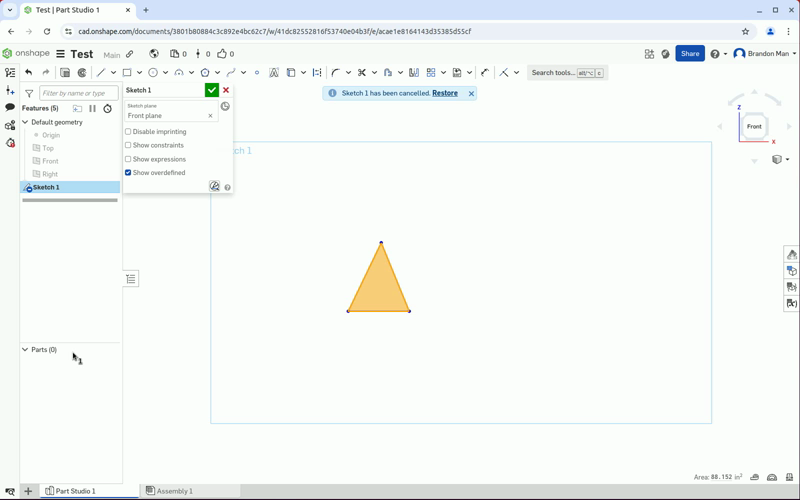
key(shift+y)
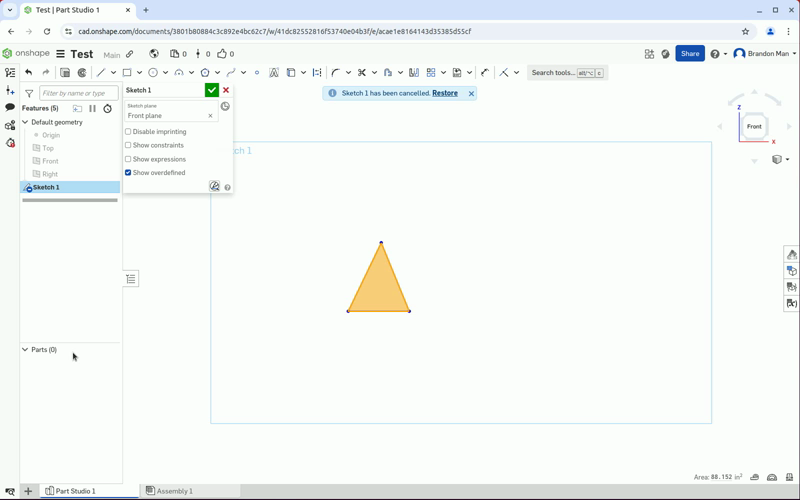
key(shift+e)
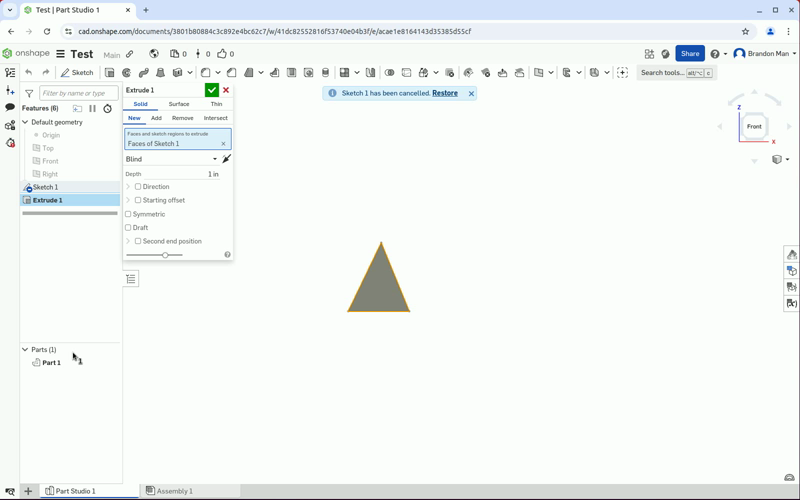
mouse_move(143, 106)
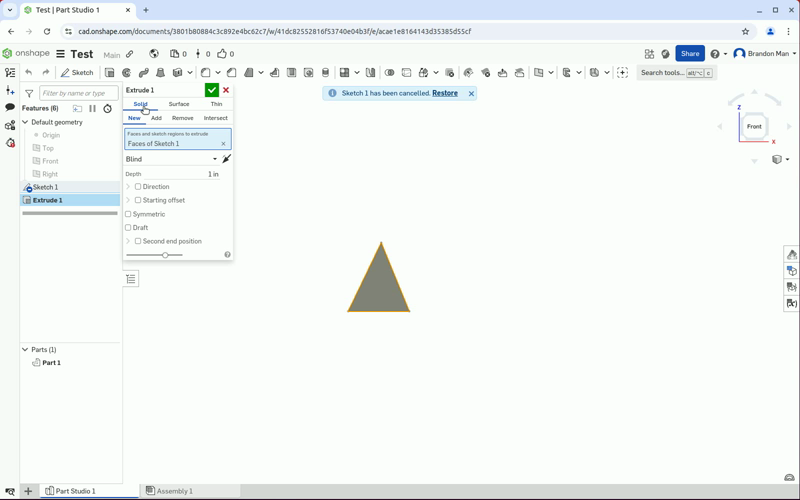
click(143, 106)
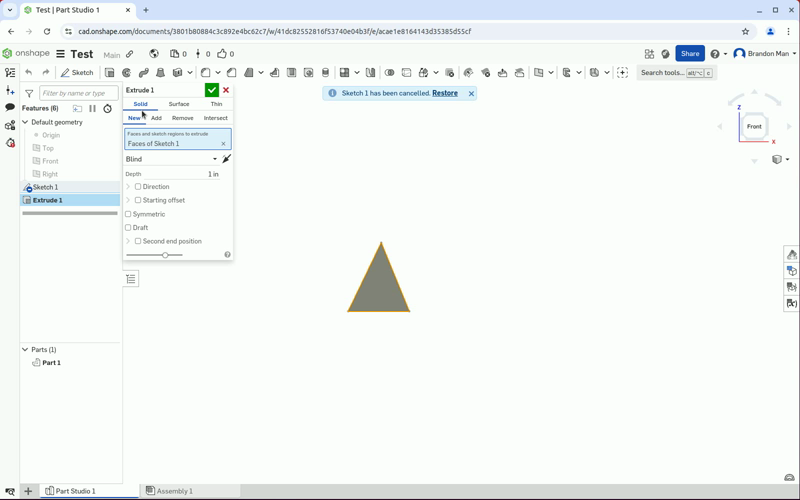
mouse_move(137, 120)
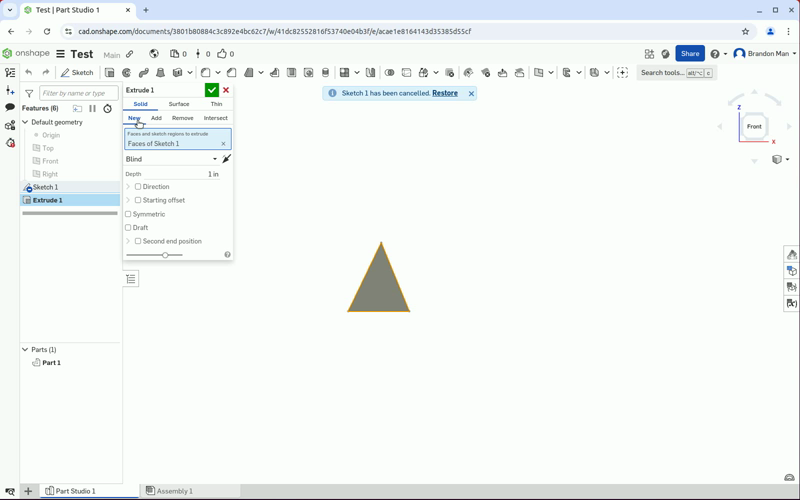
click(137, 120)
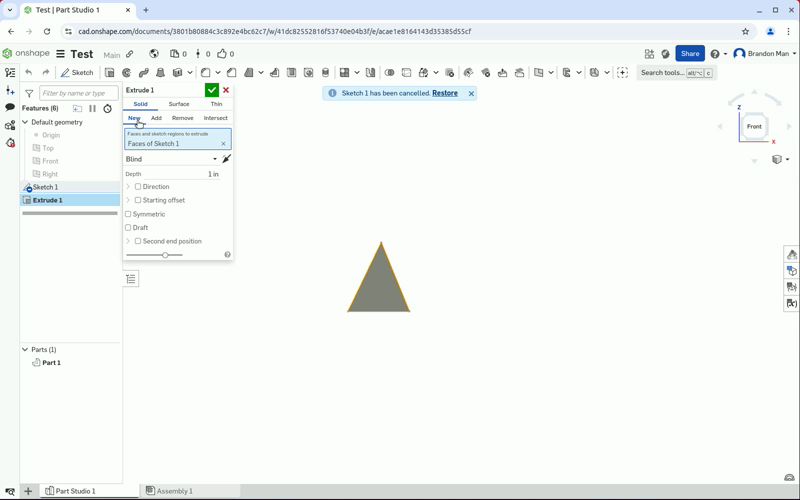
key(tab, 4)
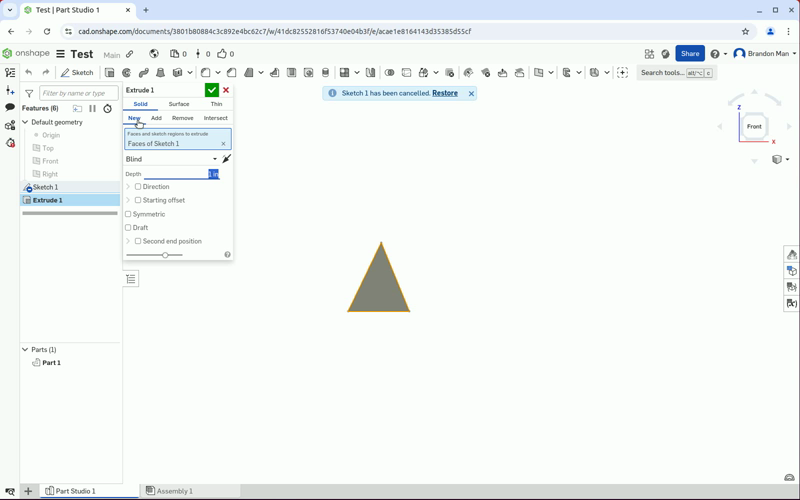
text(13.48)
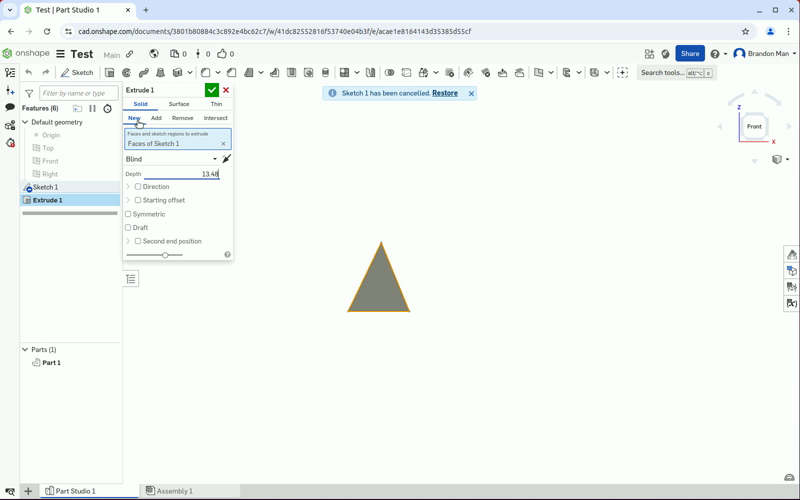
key(enter)
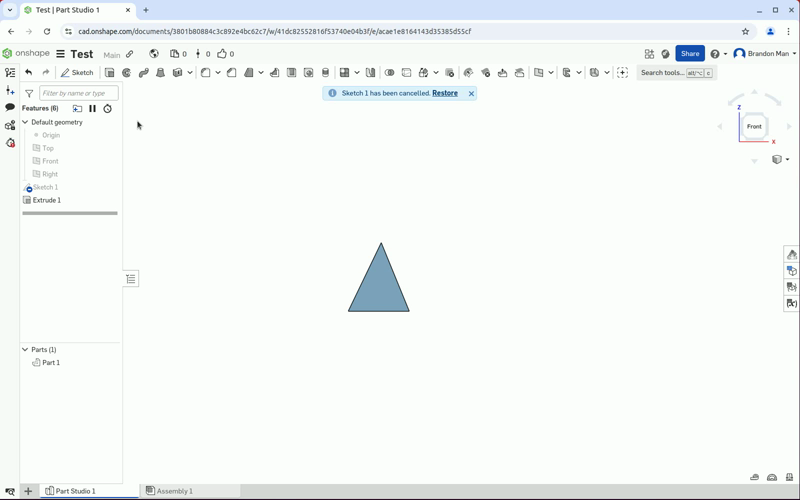
key(shift+h)
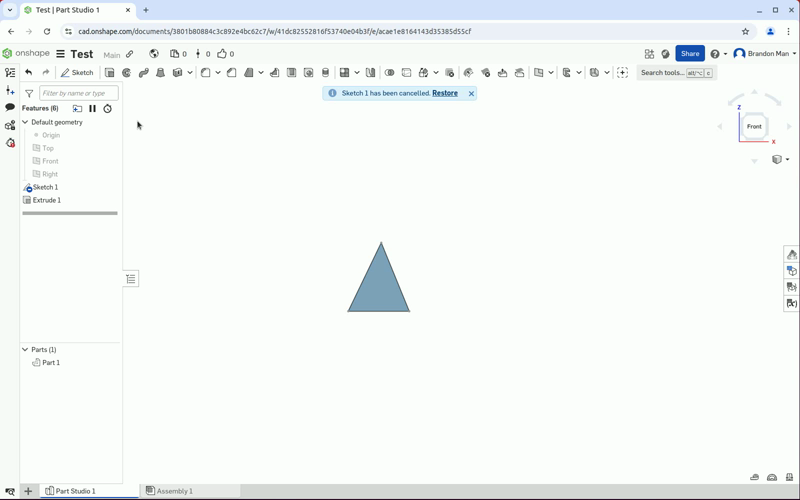
key(shift+h)
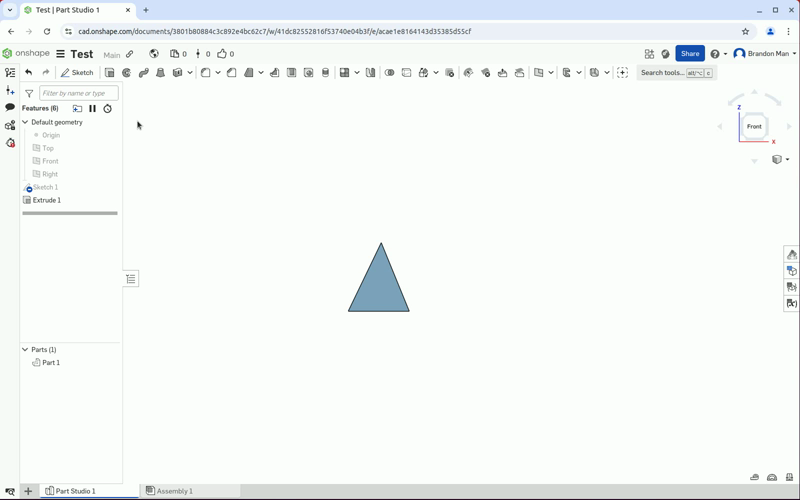
mouse_move(73, 189)
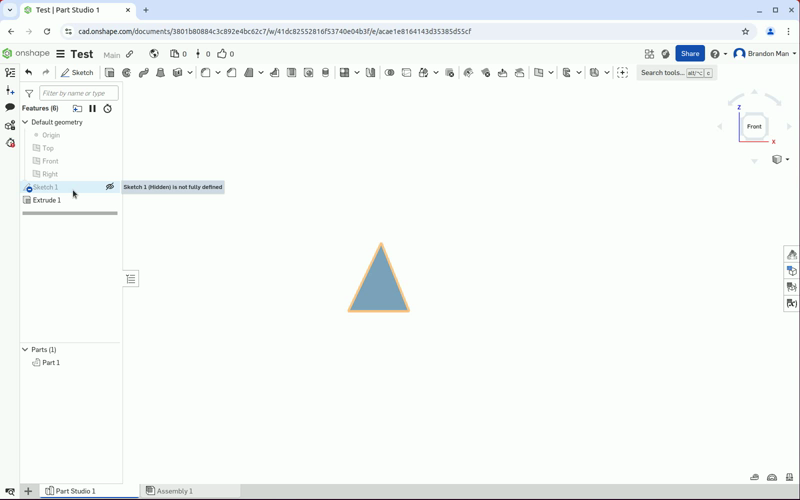
click(73, 189)
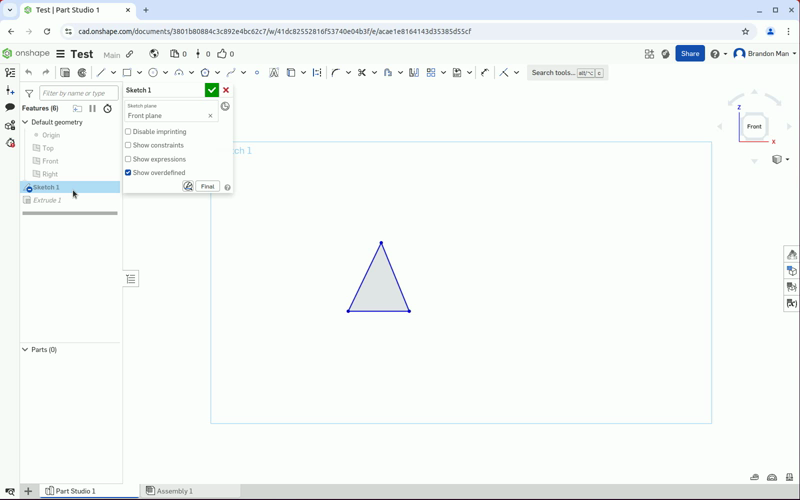
mouse_move(229, 92)
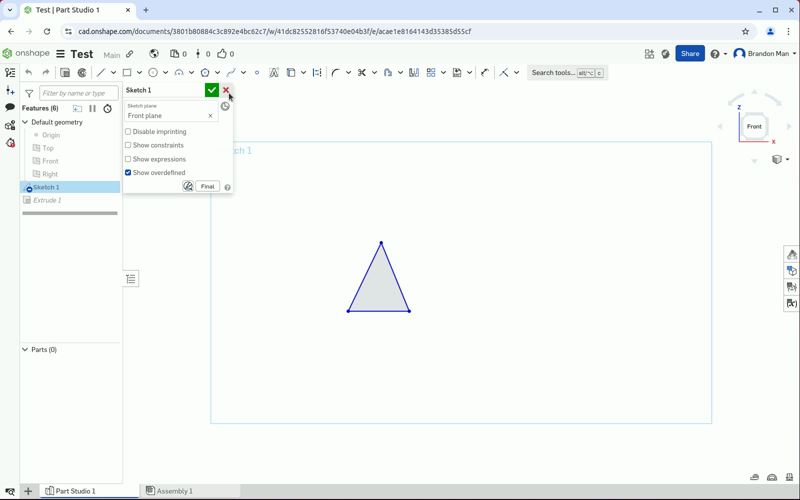
click(229, 92)
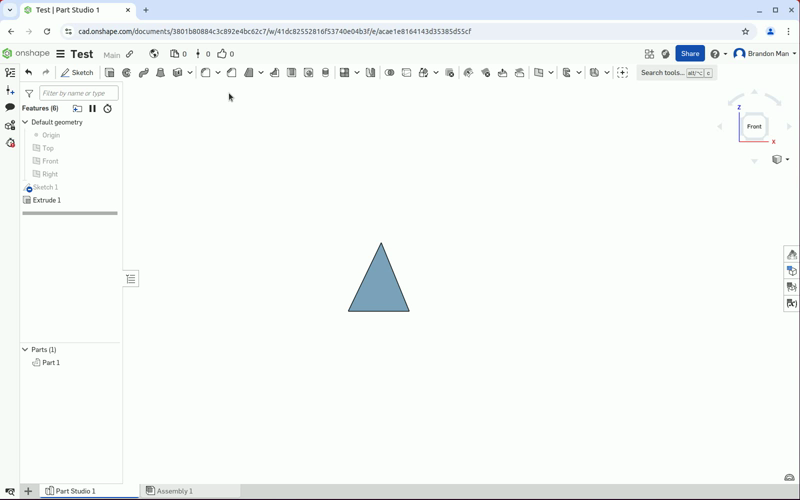
mouse_move(73, 352)
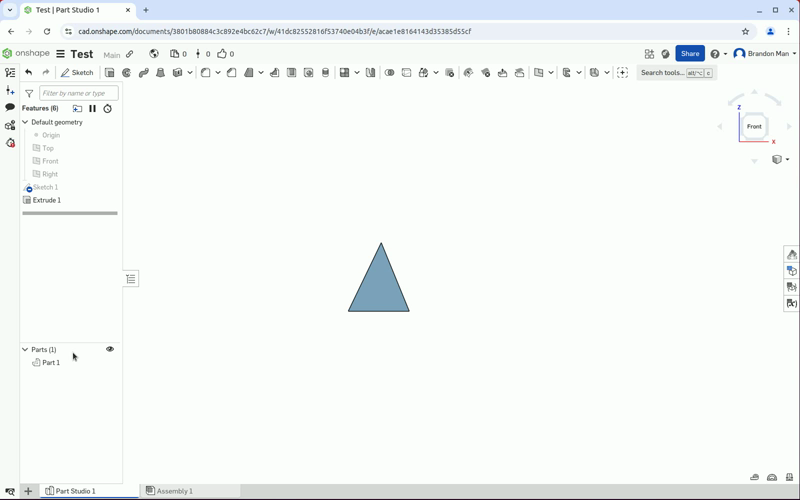
key(y)
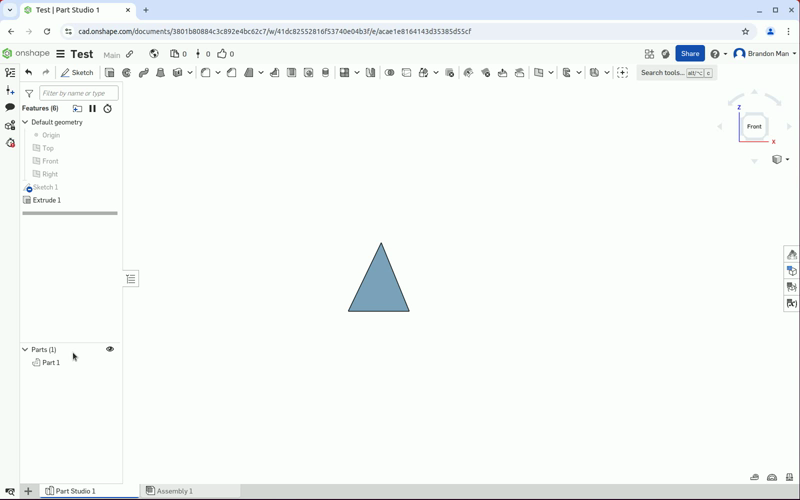
key(shift+p)
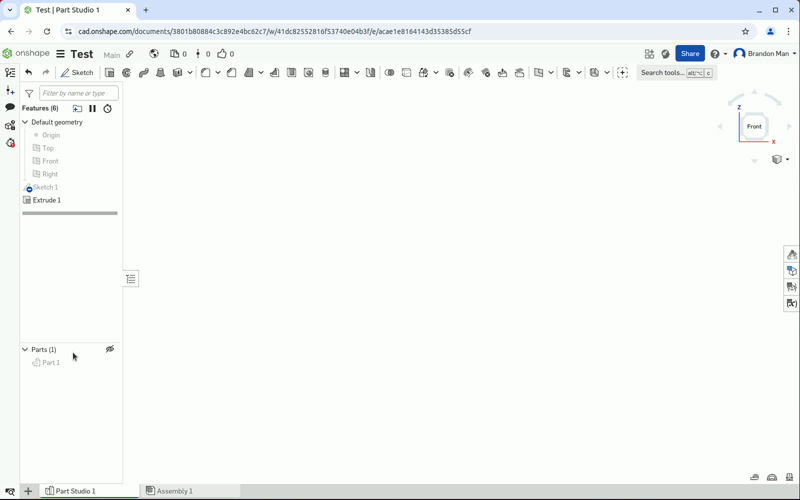
key(space)
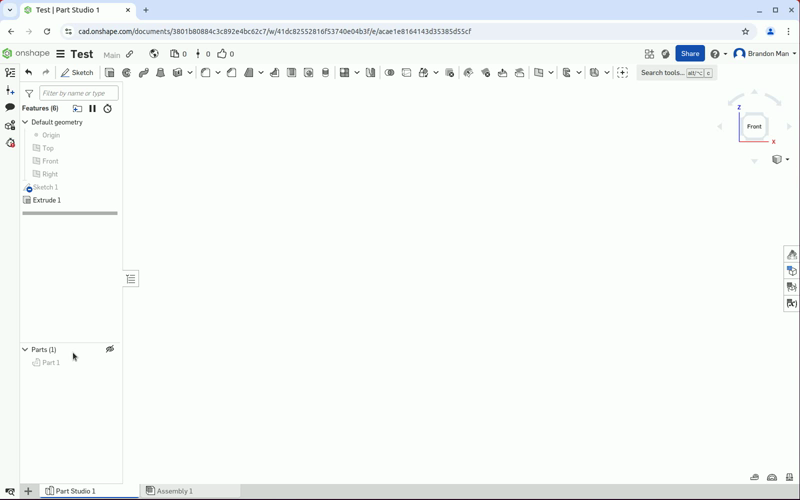
key_down(shift)
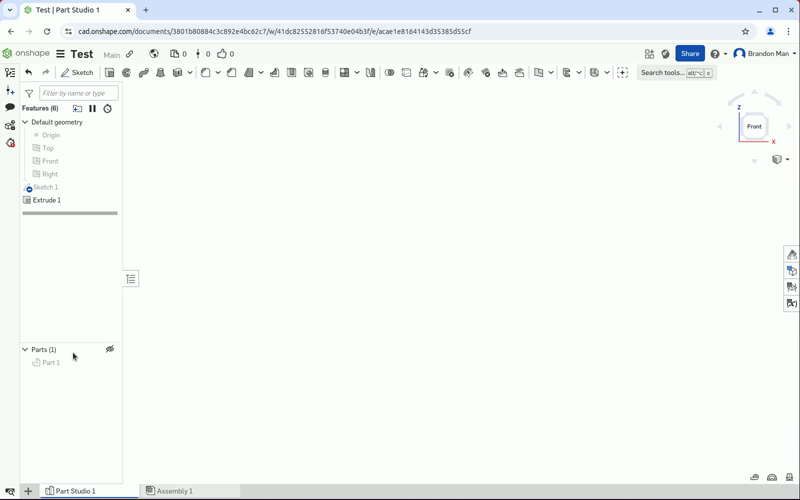
key(left)
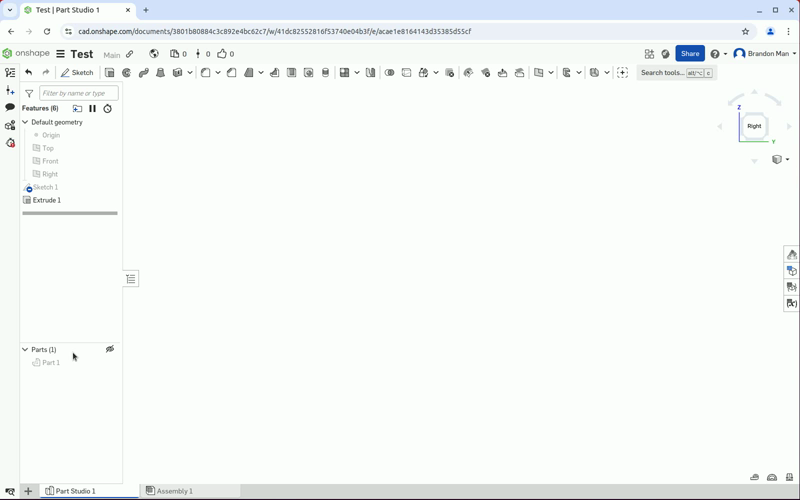
key_up(shift)
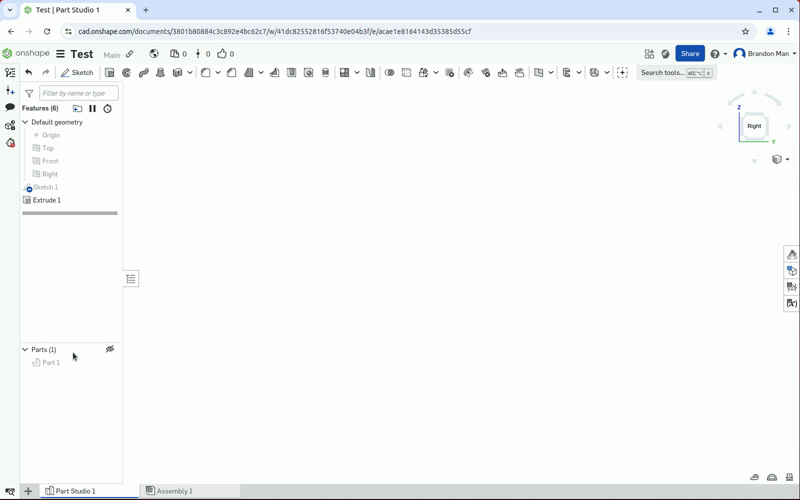
mouse_move(73, 352)
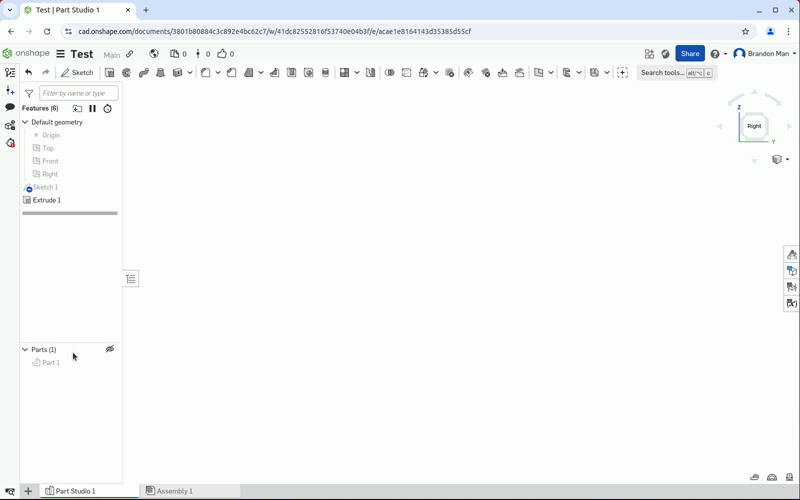
key(shift+y)
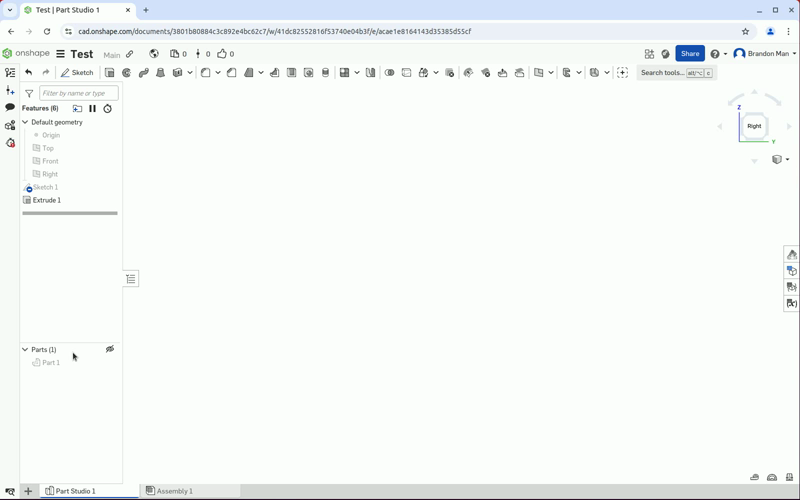
key(shift+s)
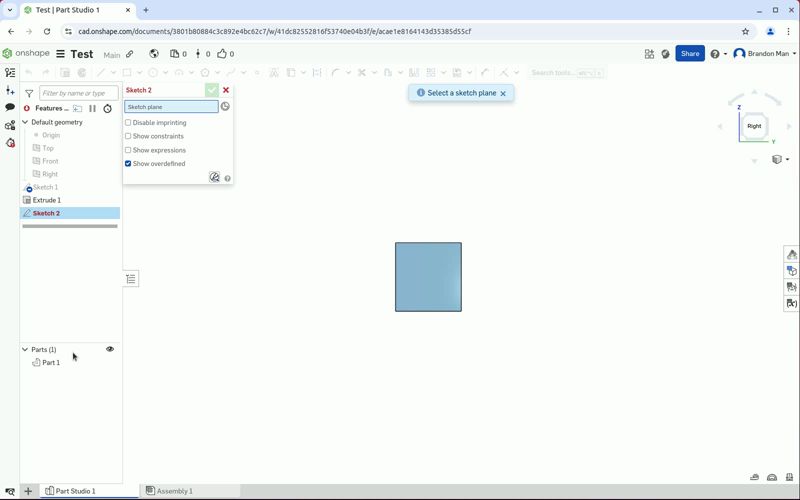
mouse_move(73, 176)
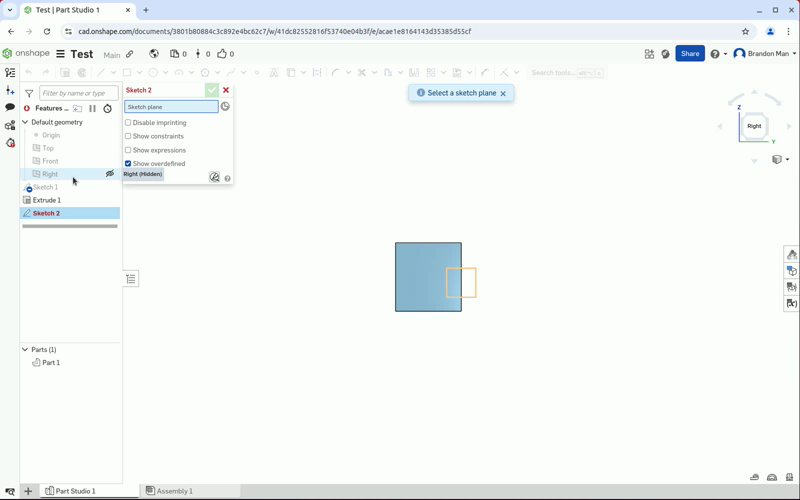
click(73, 176)
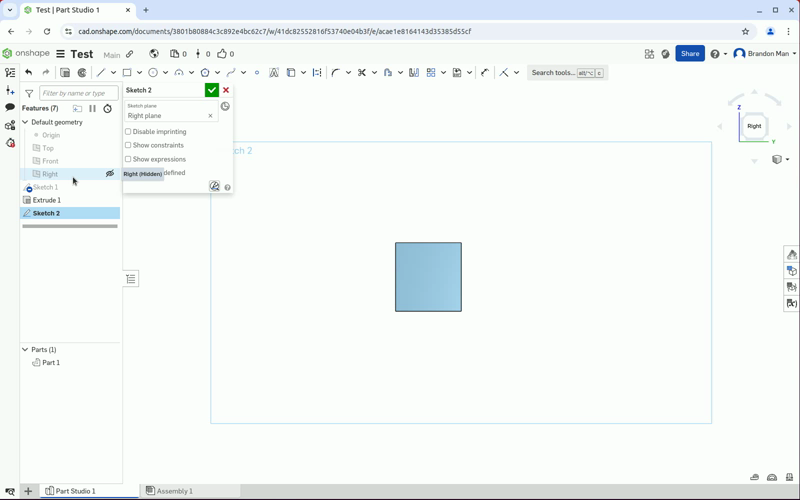
mouse_move(73, 352)
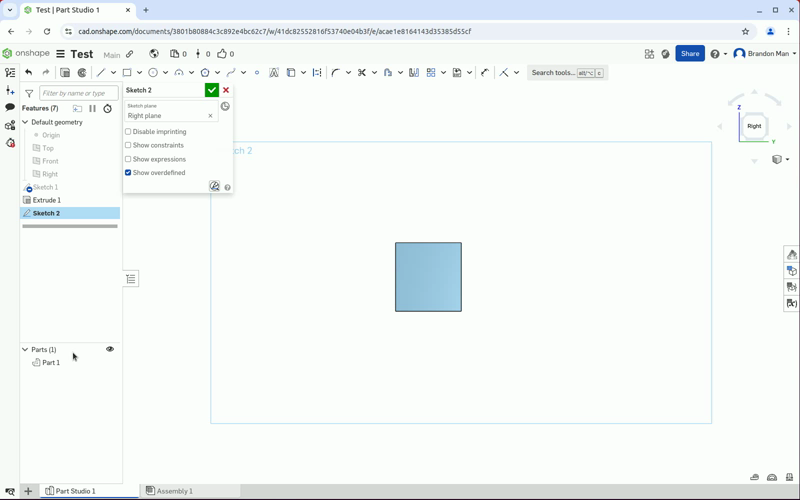
key(y)
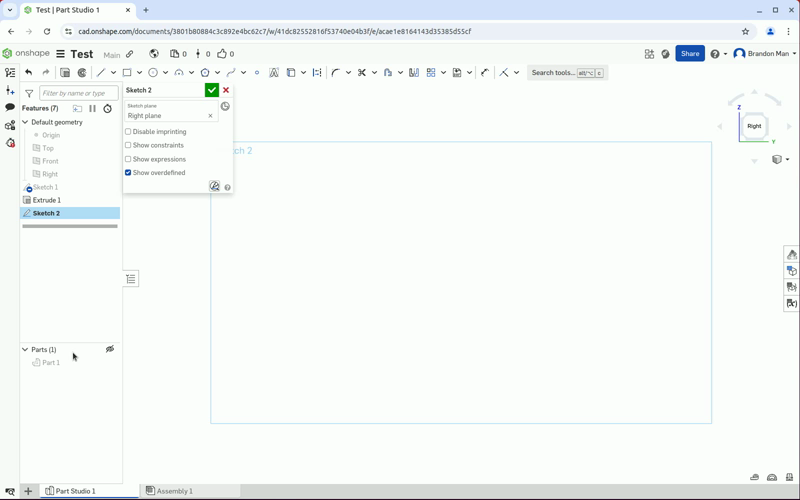
key(l)
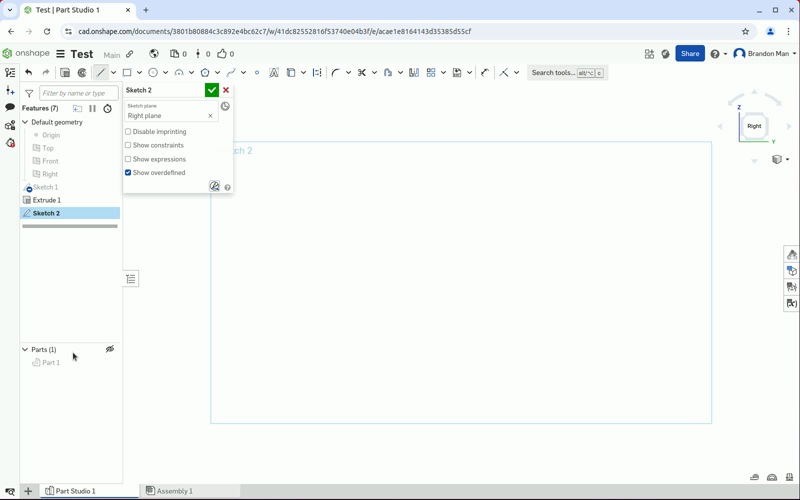
key_down(shift)
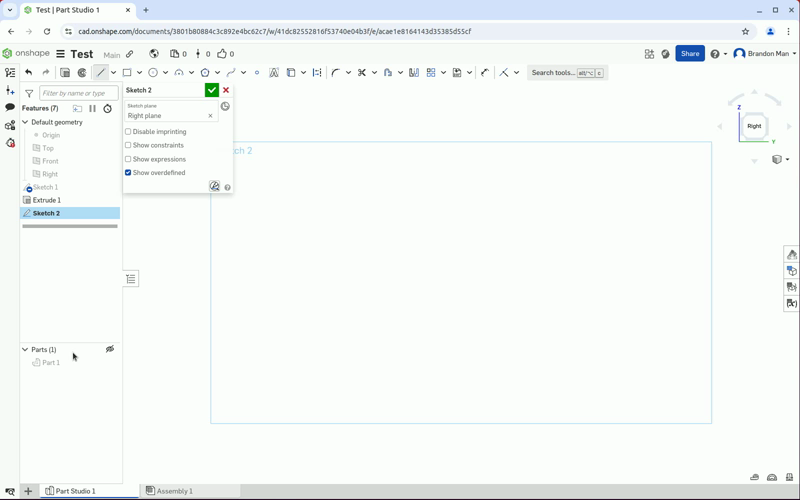
mouse_move(395, 311)
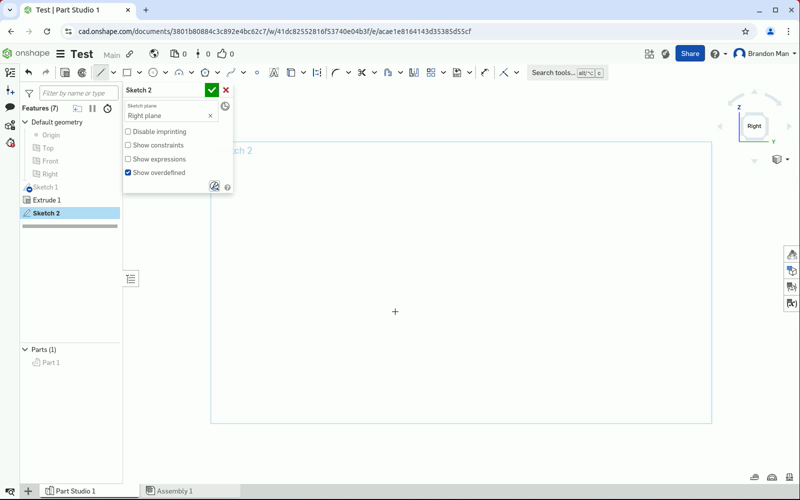
click(395, 311)
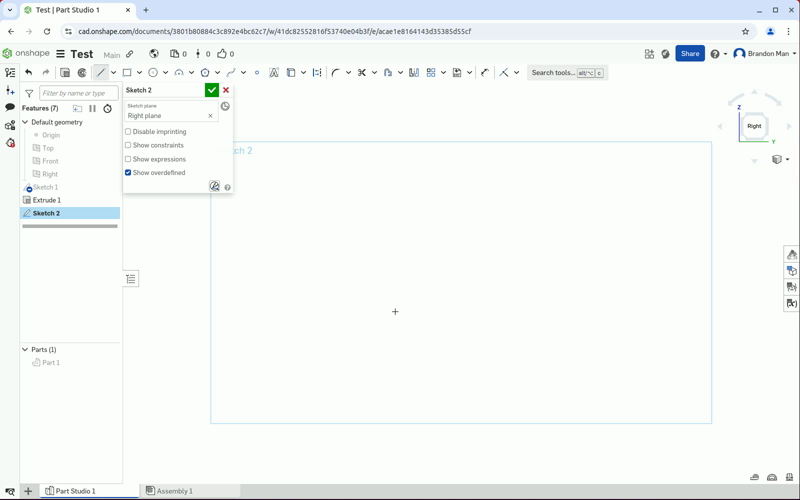
key_up(shift)
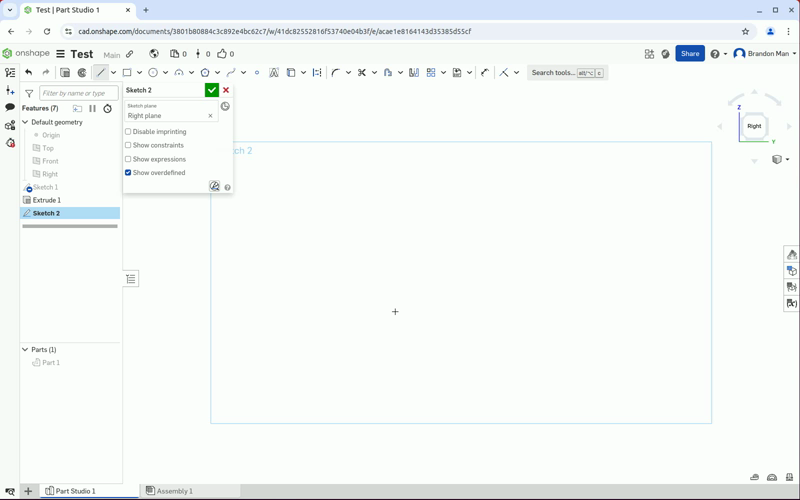
key_down(shift)
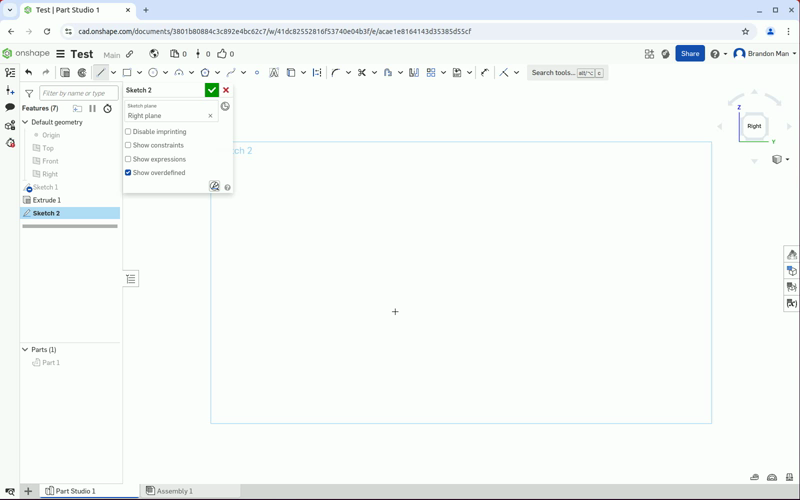
mouse_move(461, 311)
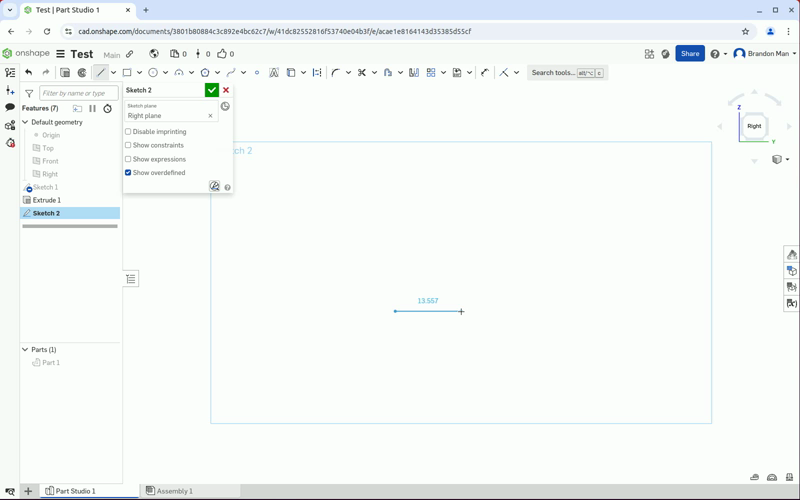
click(461, 311)
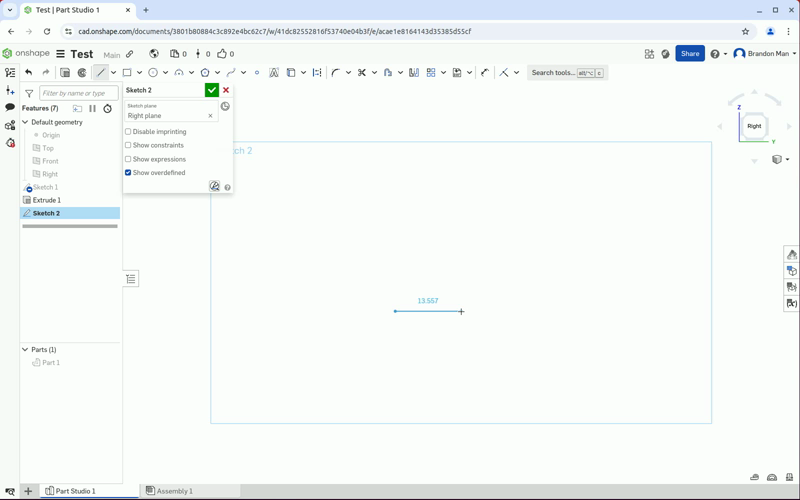
key_up(shift)
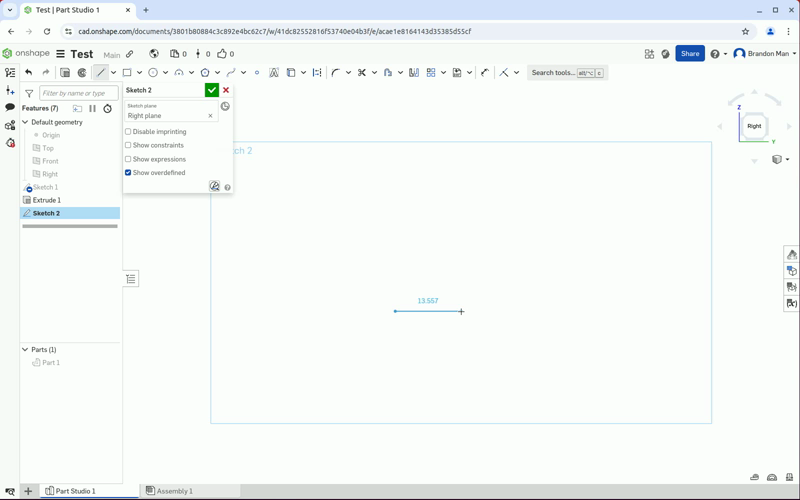
key_down(shift)
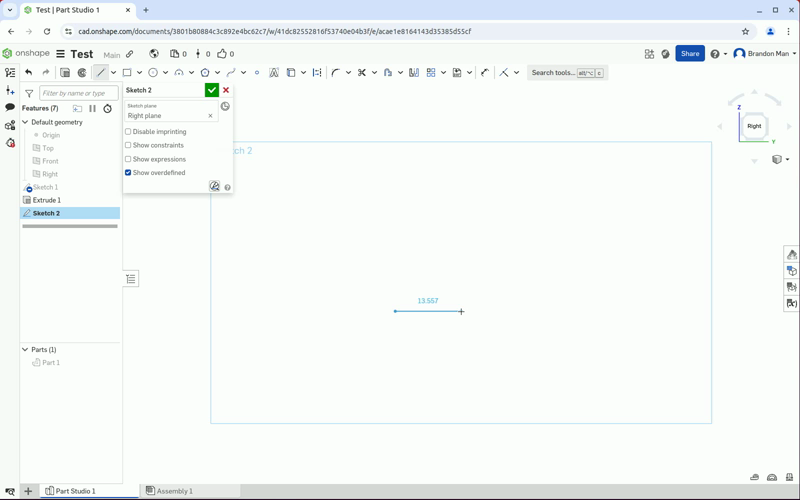
mouse_move(427, 242)
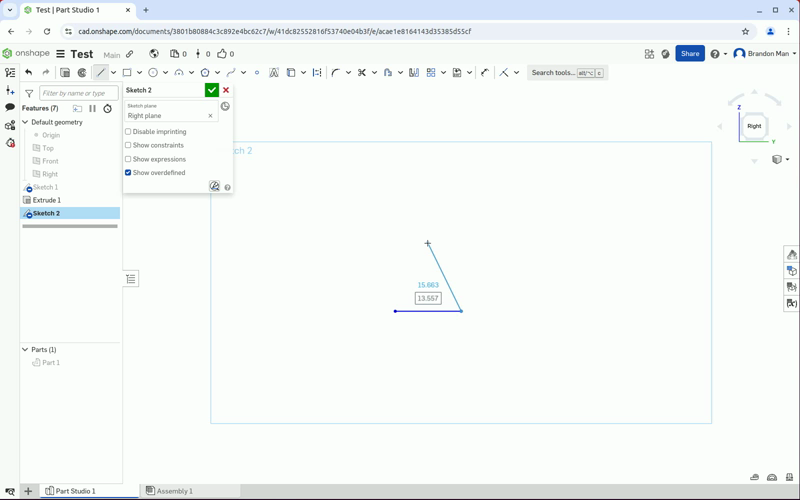
click(427, 242)
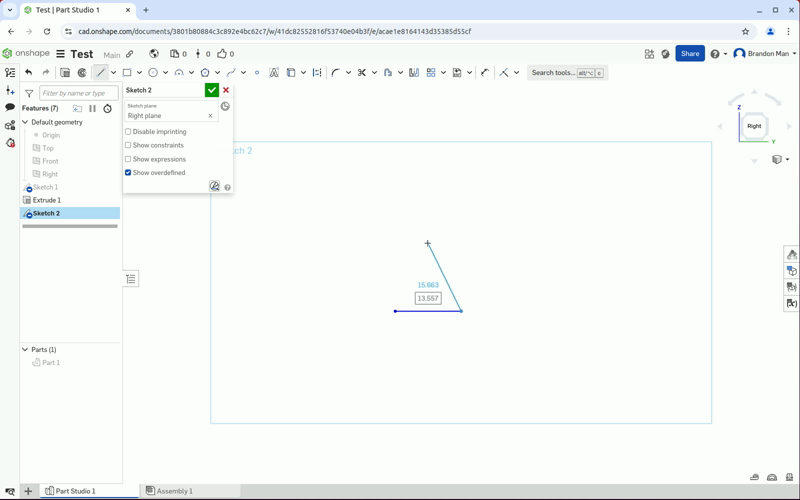
key_up(shift)
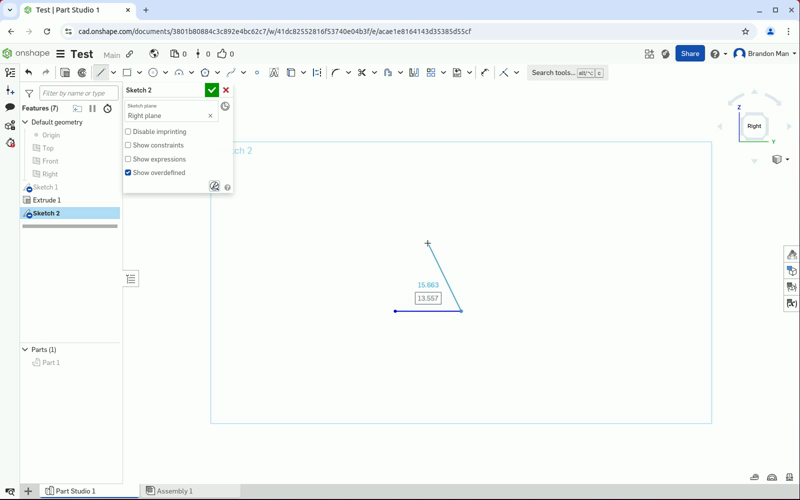
key_down(shift)
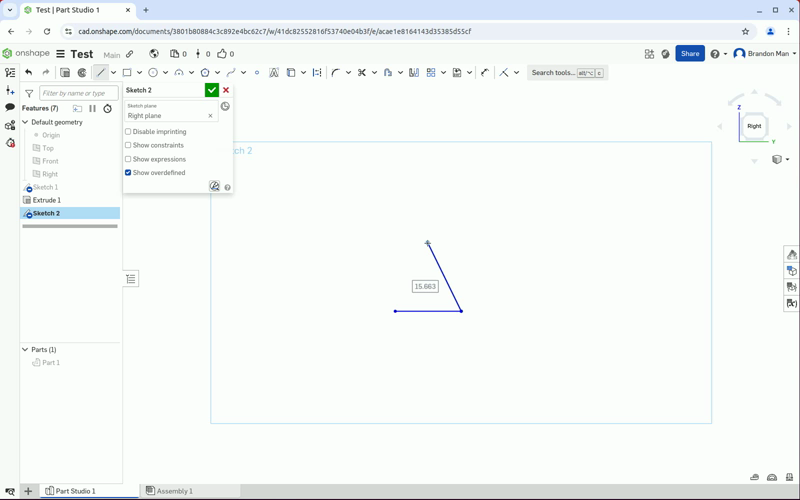
mouse_move(395, 311)
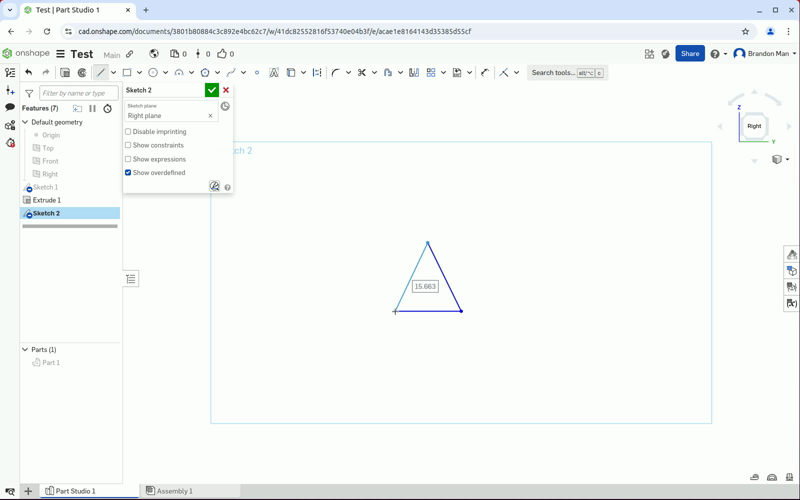
key_up(shift)
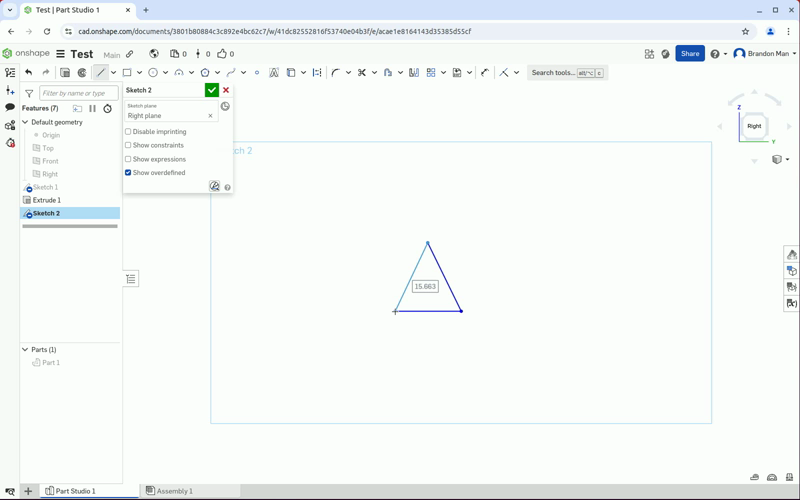
click(395, 311)
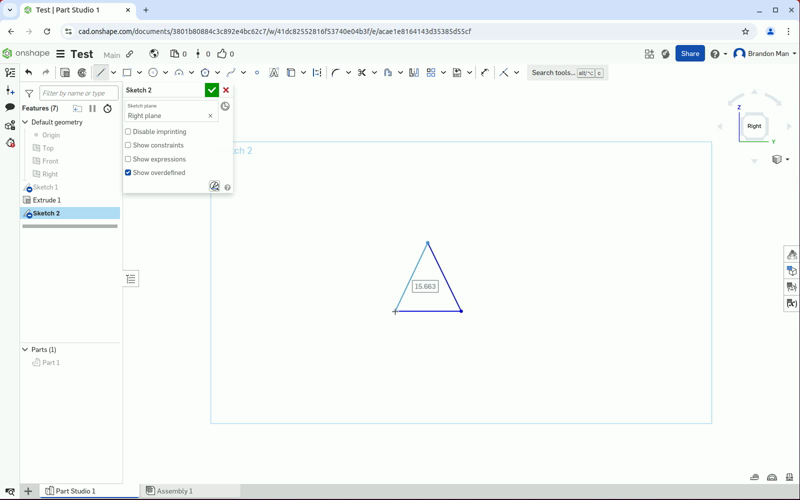
key(esc)
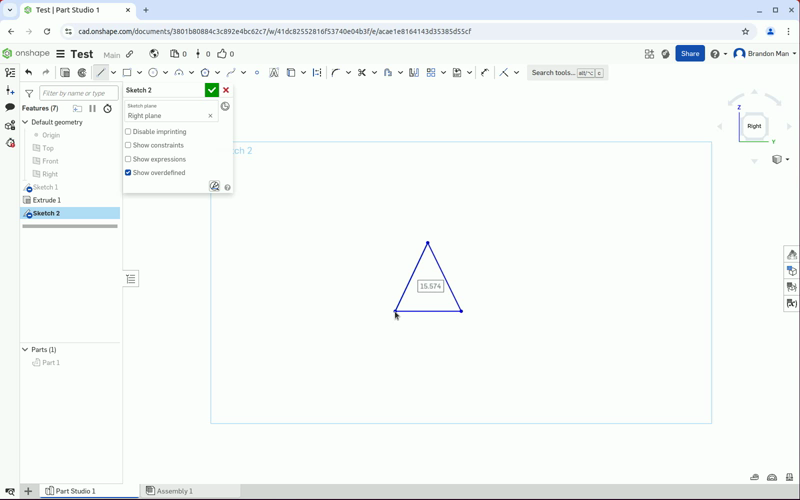
mouse_move(449, 303)
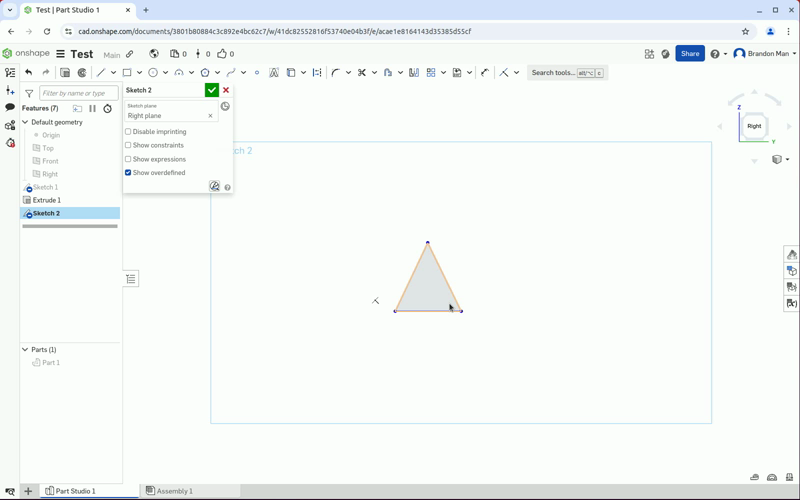
click(449, 303)
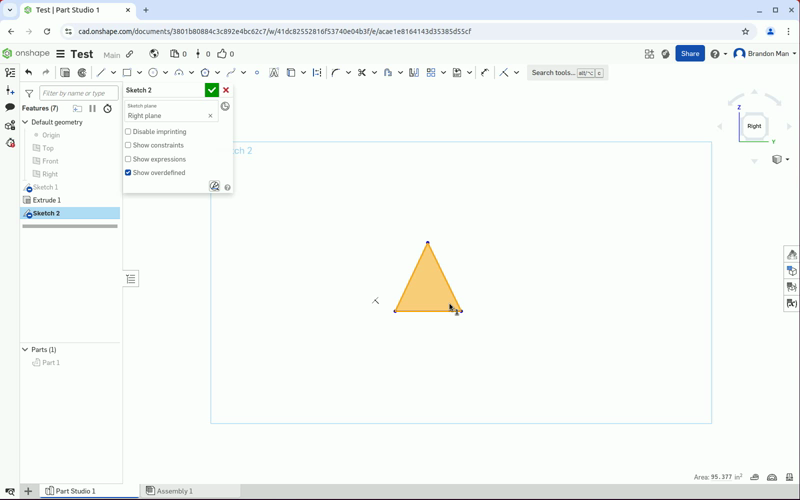
mouse_move(73, 352)
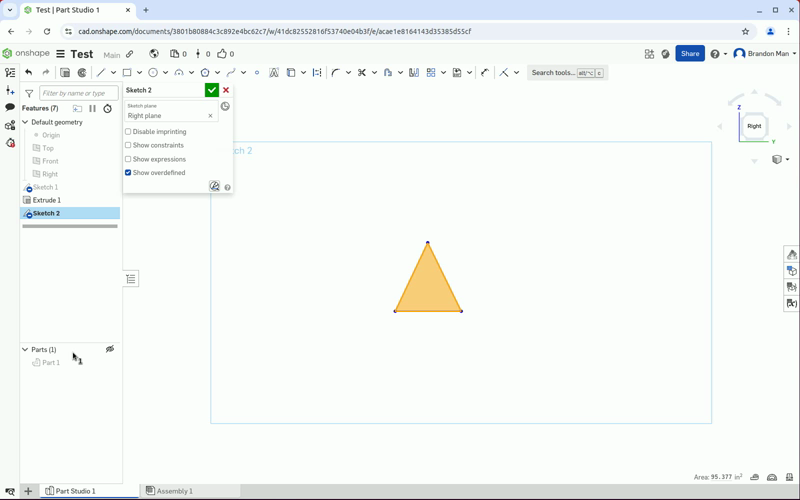
key(shift+y)
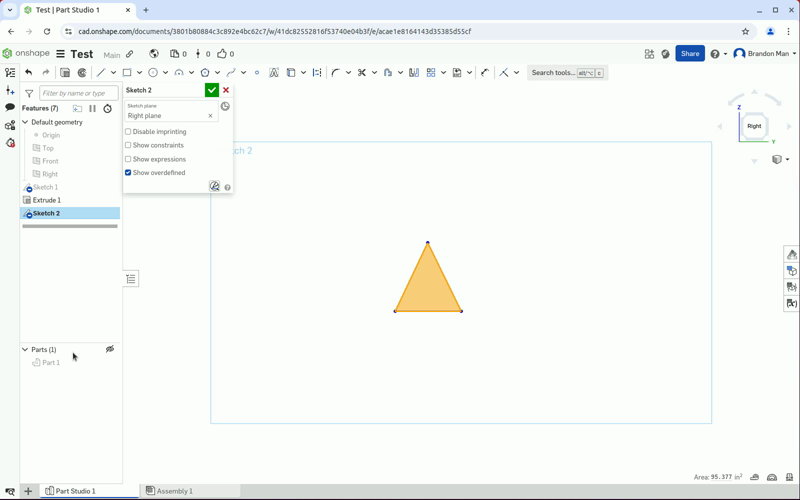
key(shift+e)
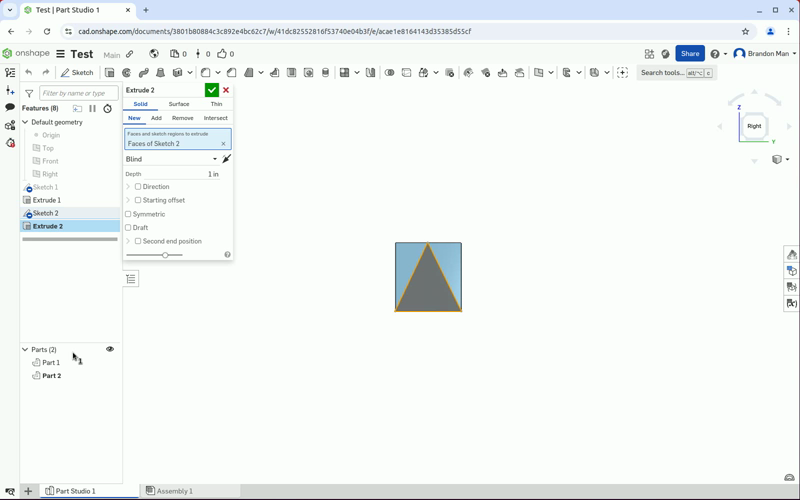
mouse_move(143, 106)
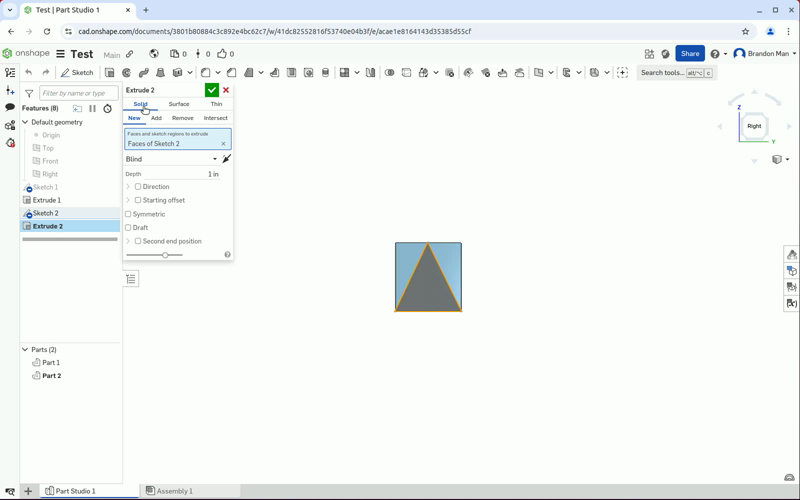
click(143, 106)
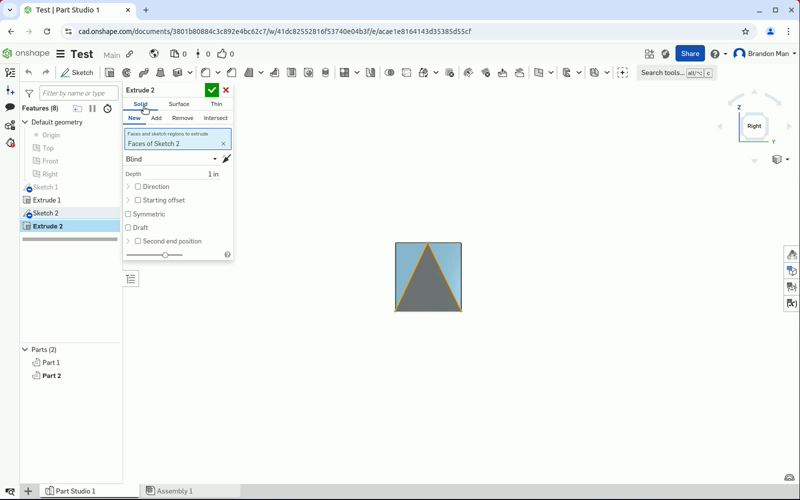
mouse_move(219, 120)
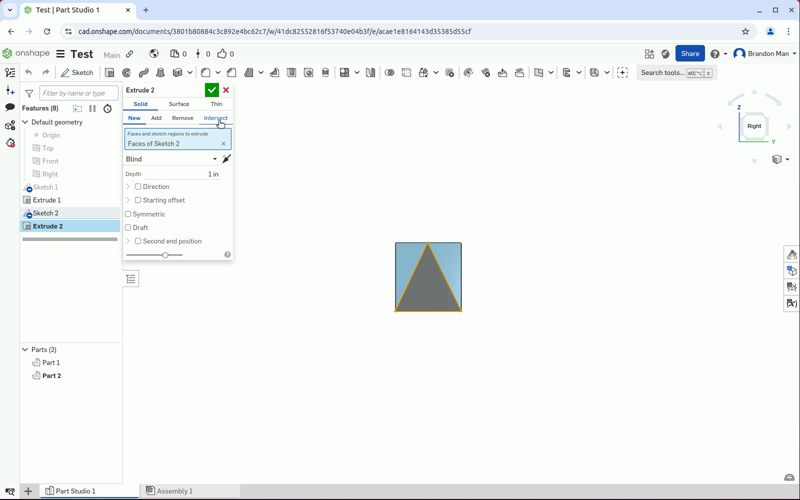
click(219, 120)
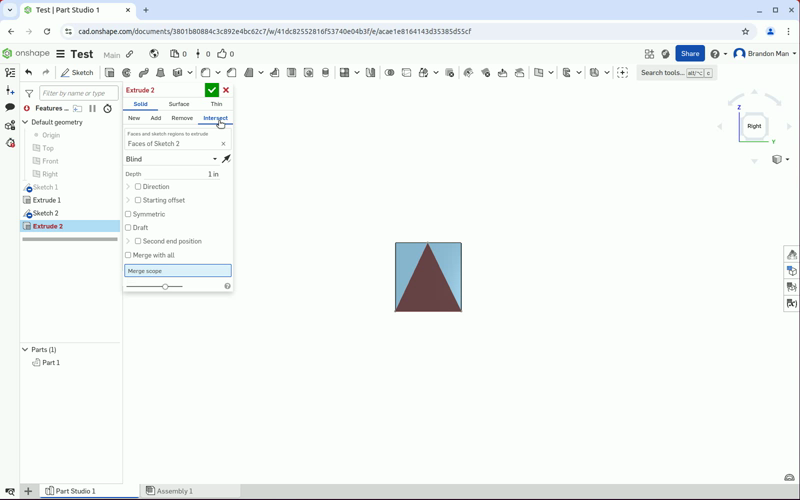
key(tab, 4)
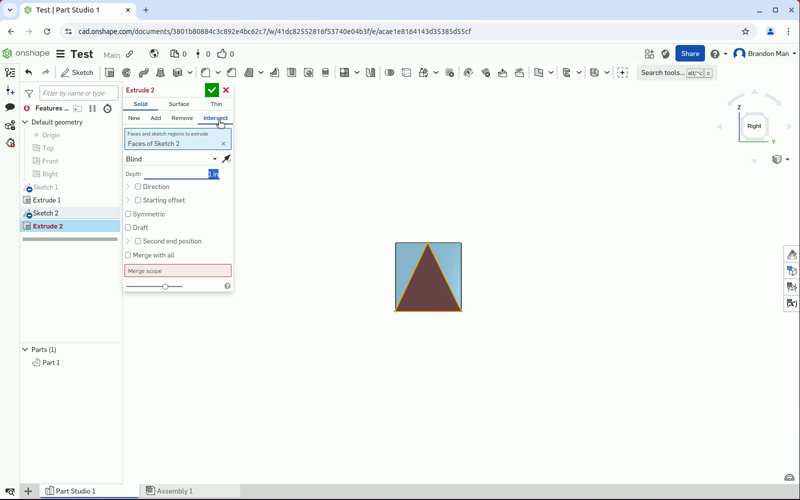
text(-30.57)
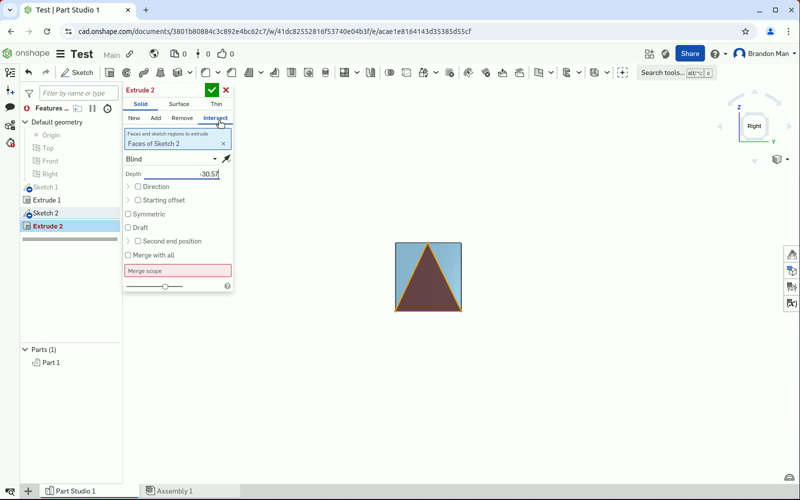
key(enter)
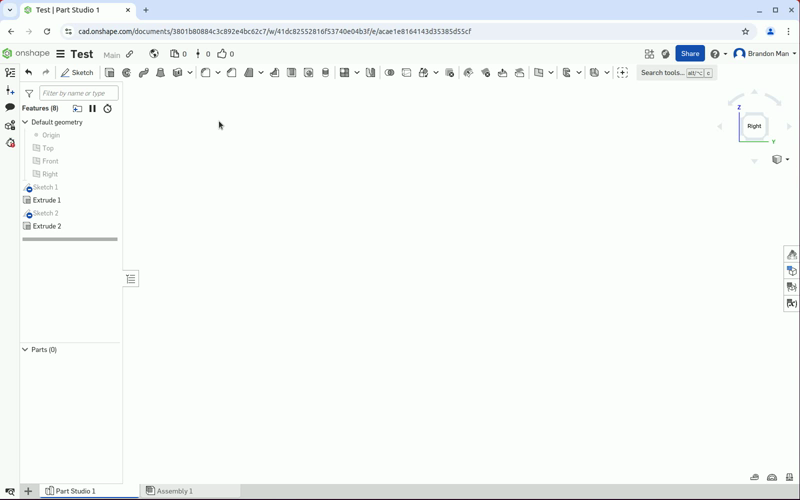
key(shift+h)
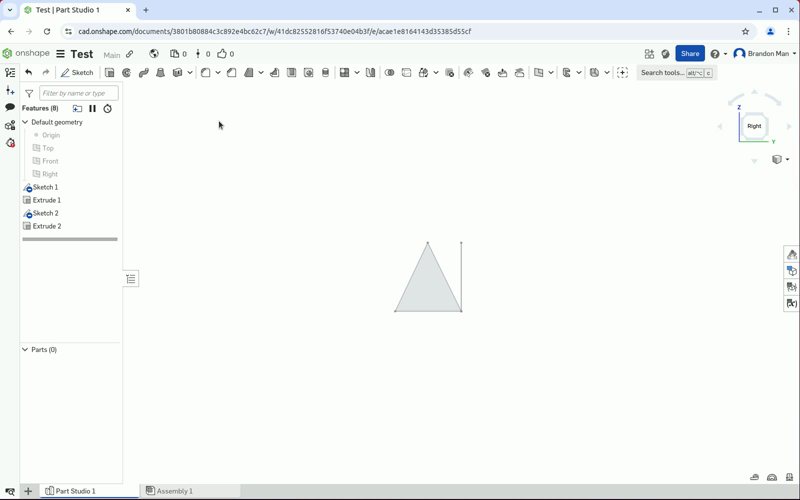
key(shift+h)
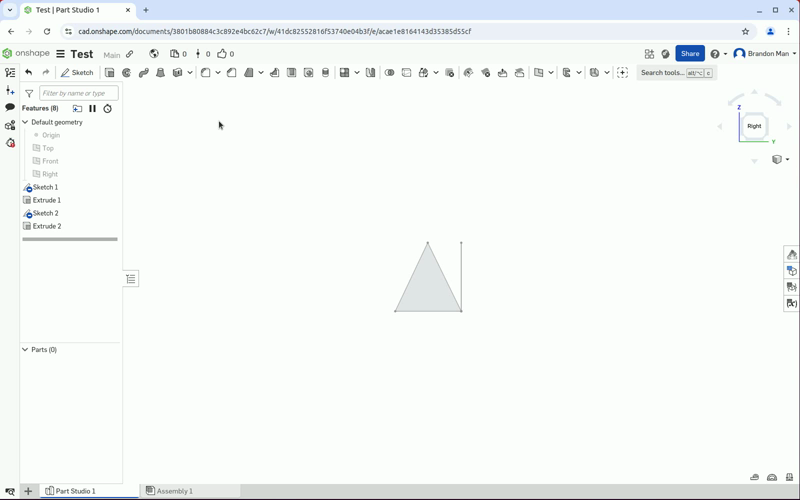
key(shift+7)
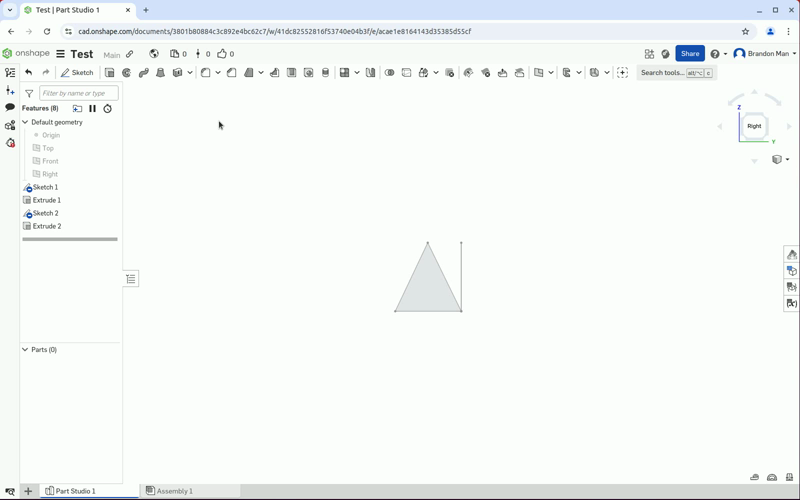
key(right, 2)
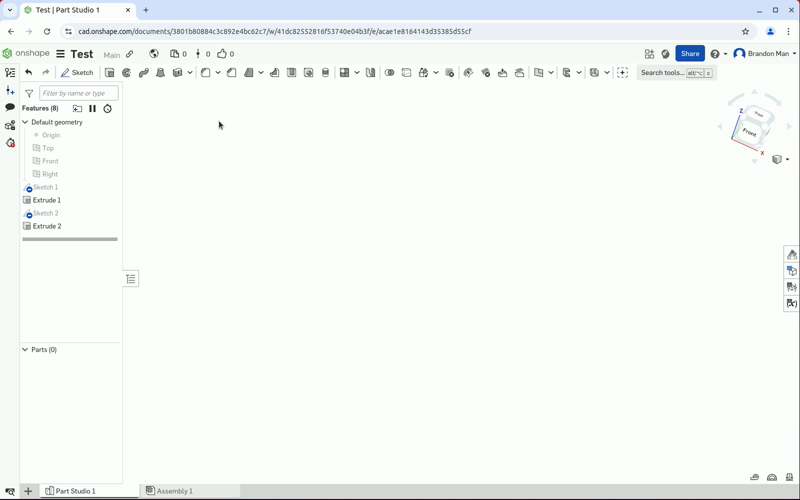
key(down, 2)
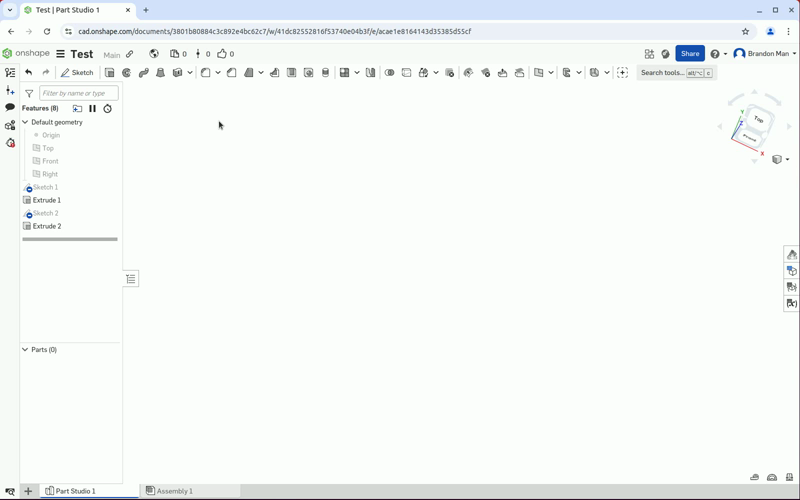
key(up, 2)
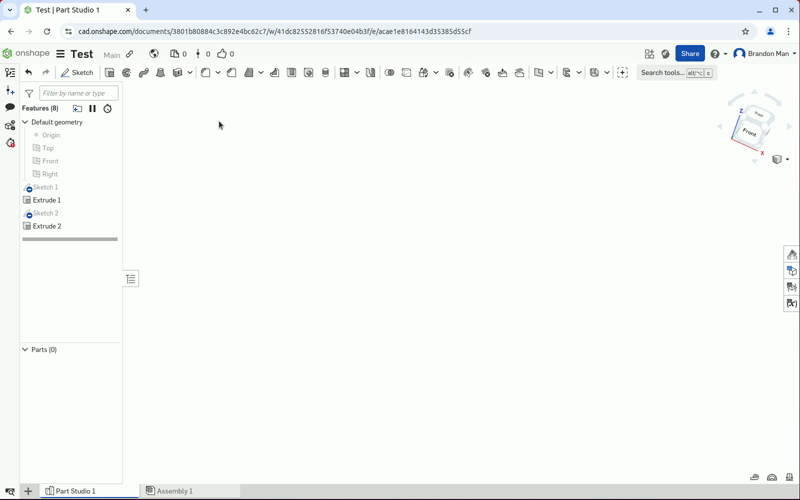
key(left, 2)
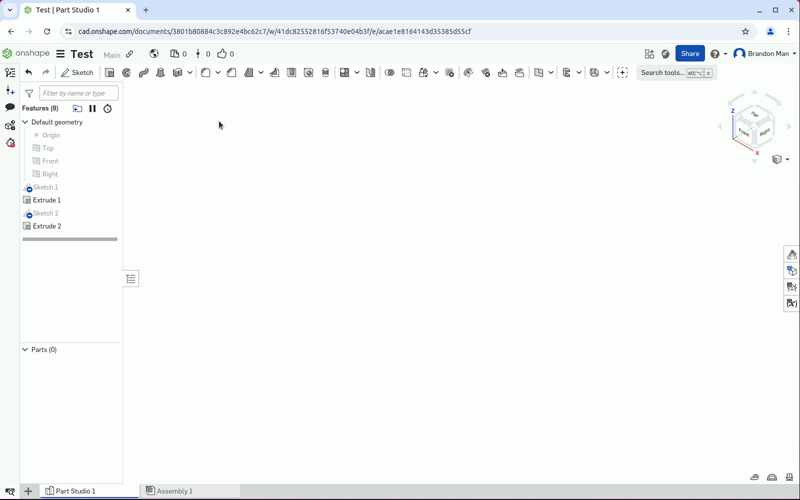
mouse_move(73, 189)
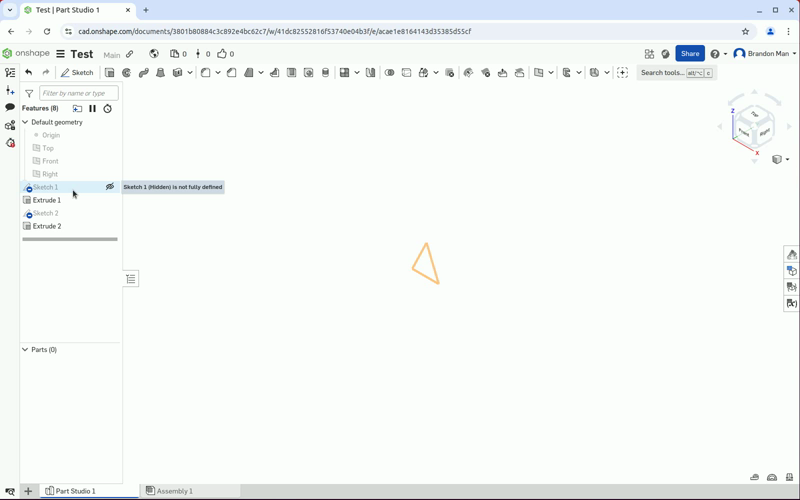
click(73, 189)